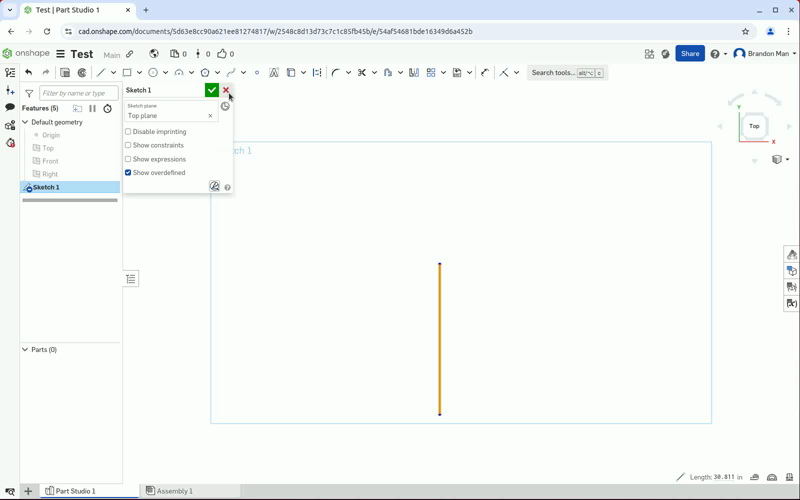
key(shift+h)
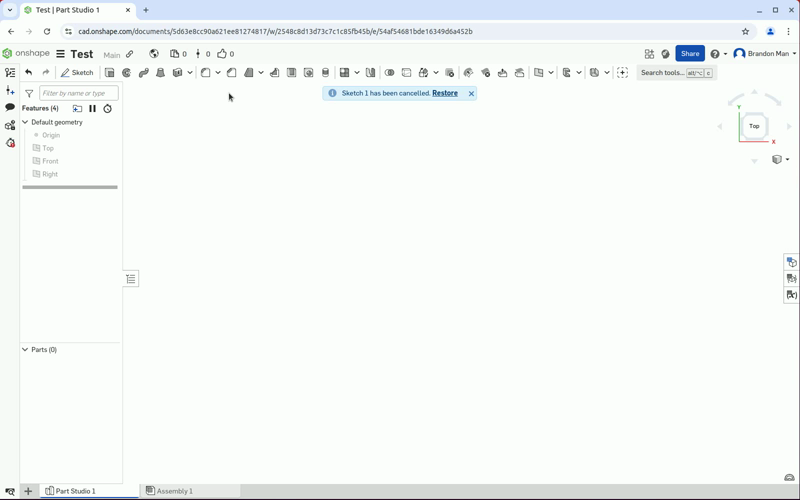
mouse_move(73, 352)
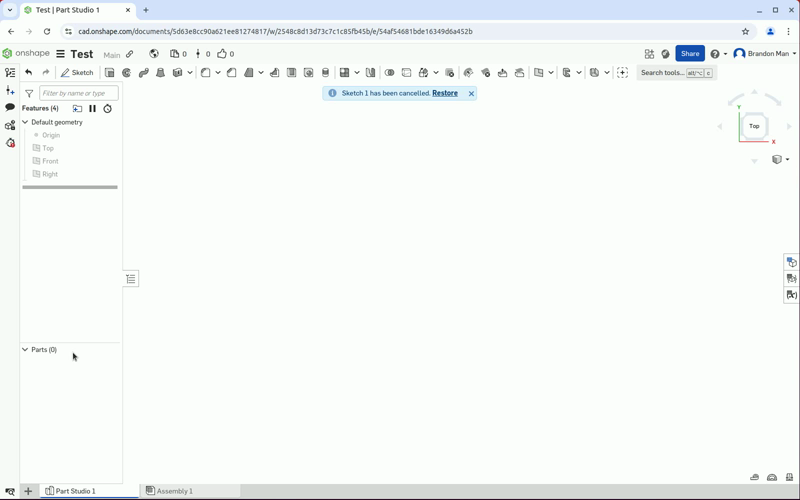
key(y)
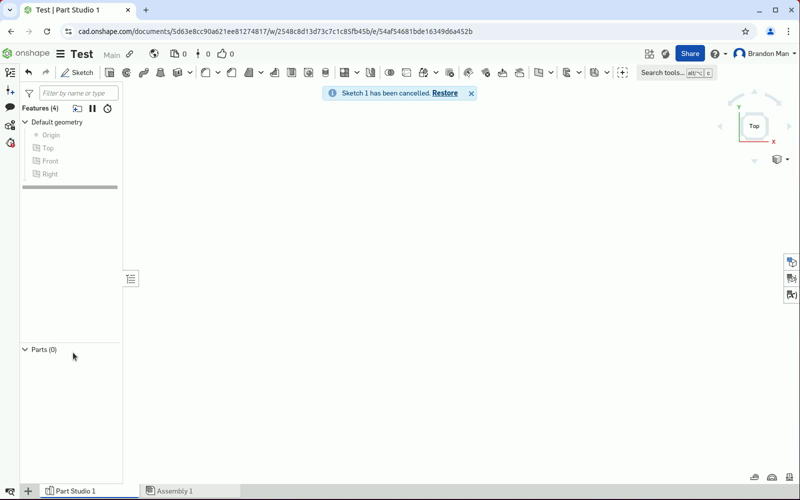
key(shift+p)
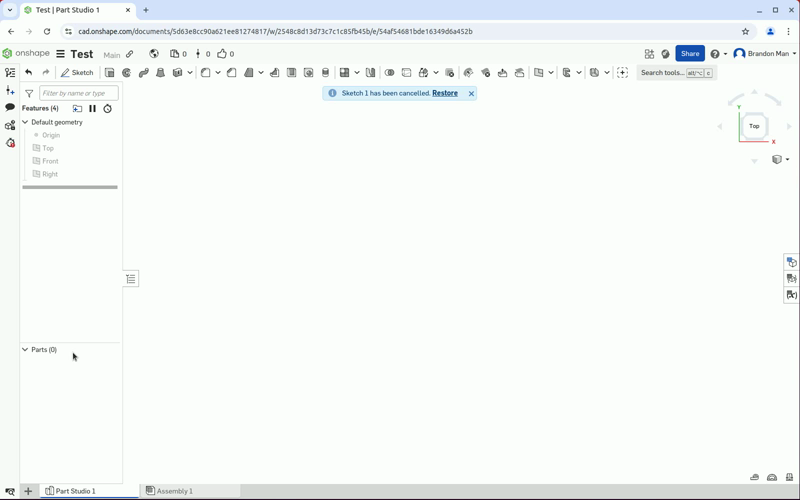
key(space)
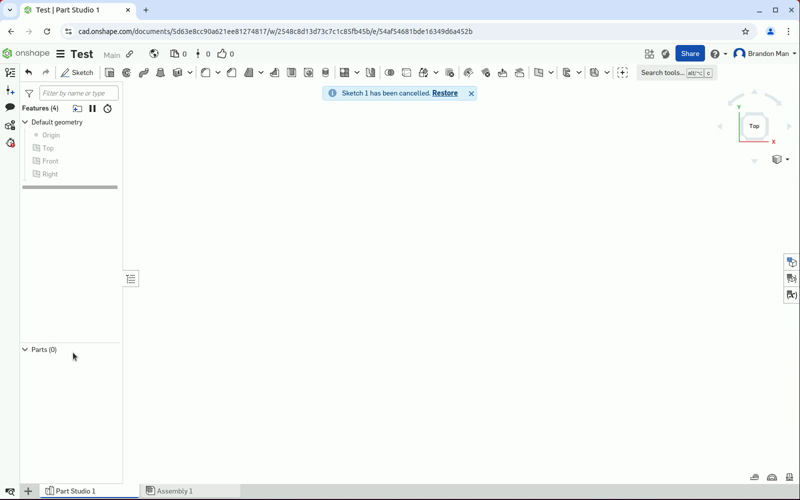
key_down(shift)
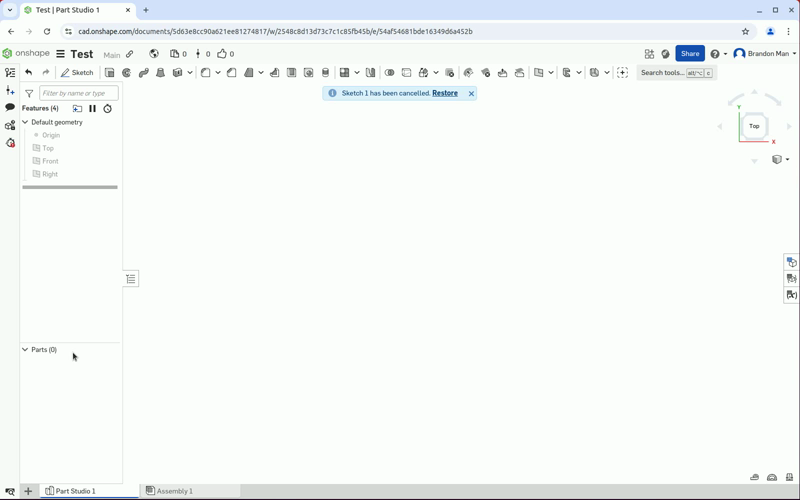
key(up)
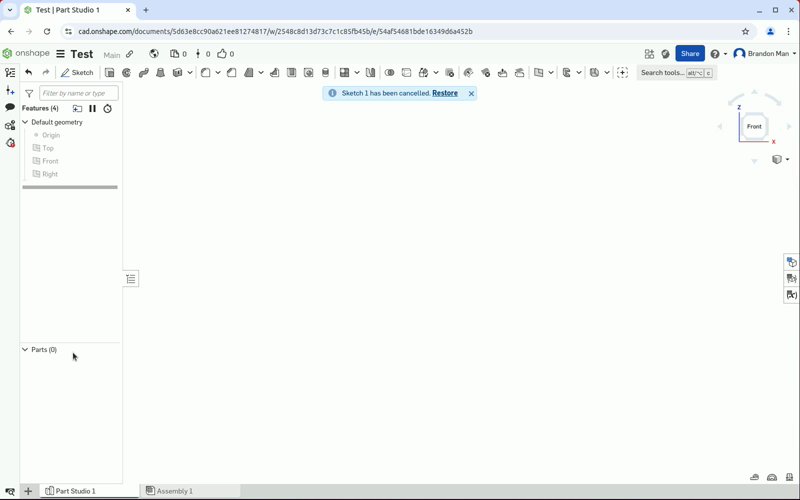
key_up(shift)
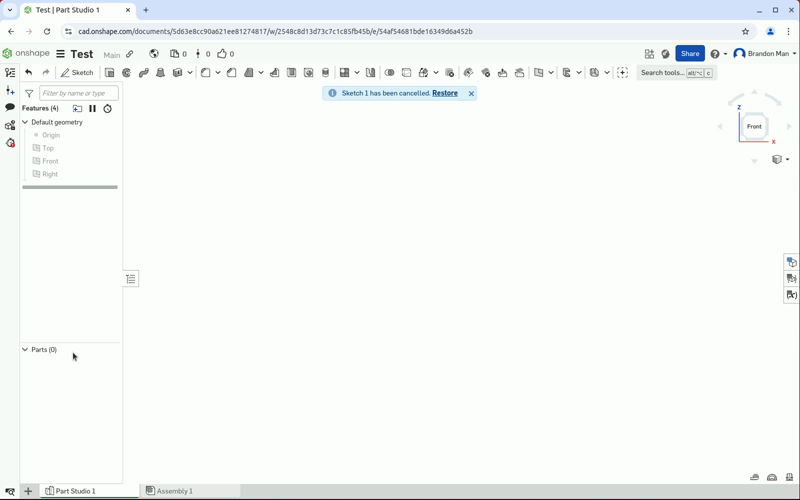
key(space)
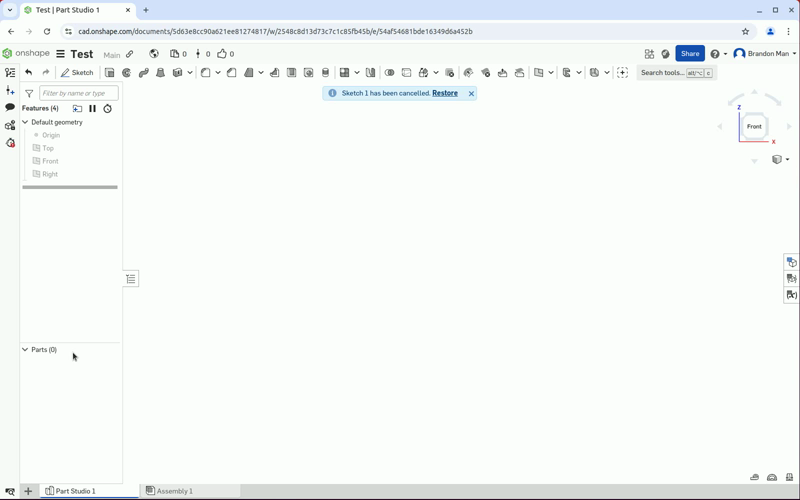
key_down(shift)
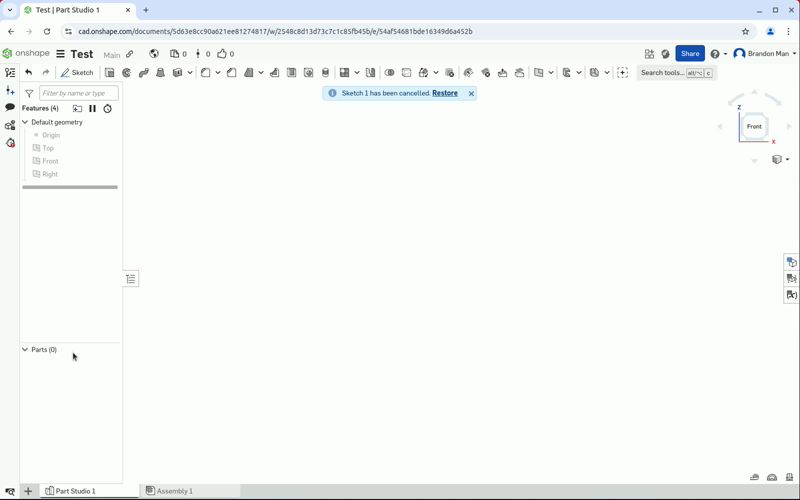
key(left)
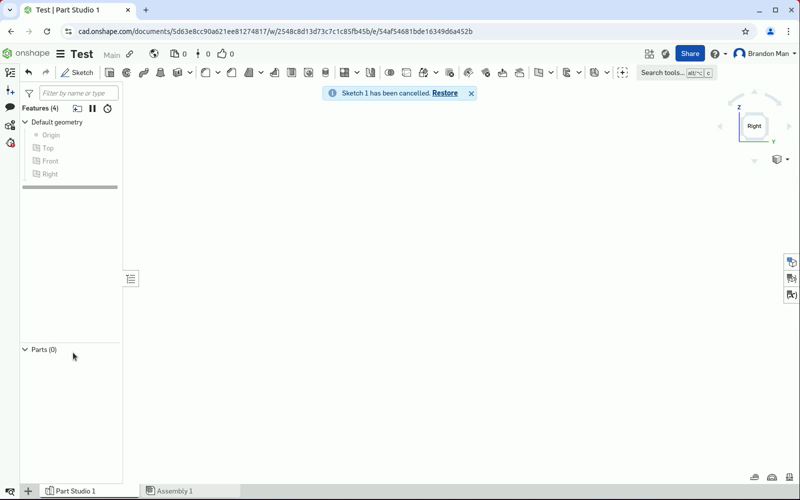
key_up(shift)
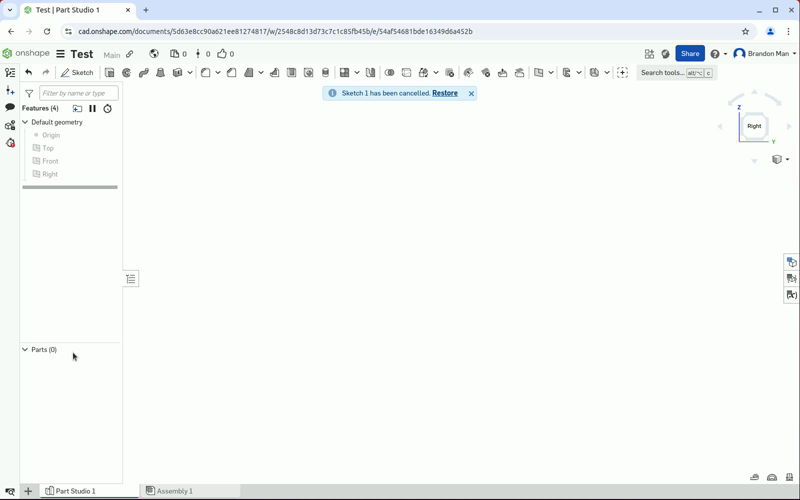
mouse_move(73, 352)
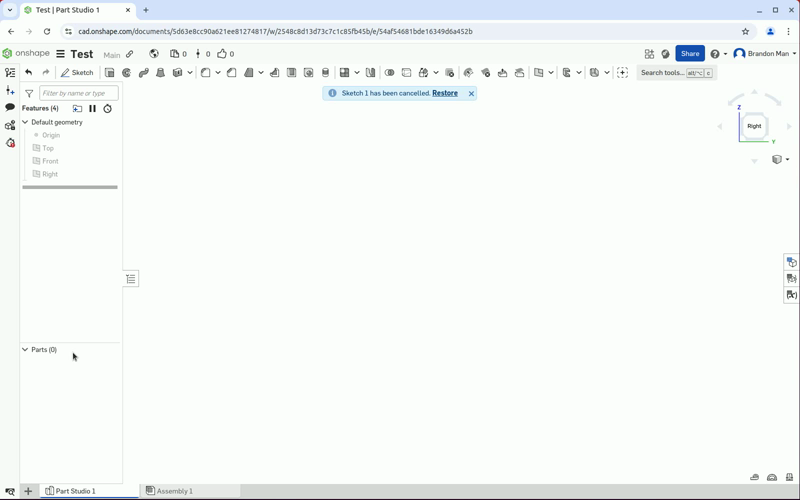
key(shift+y)
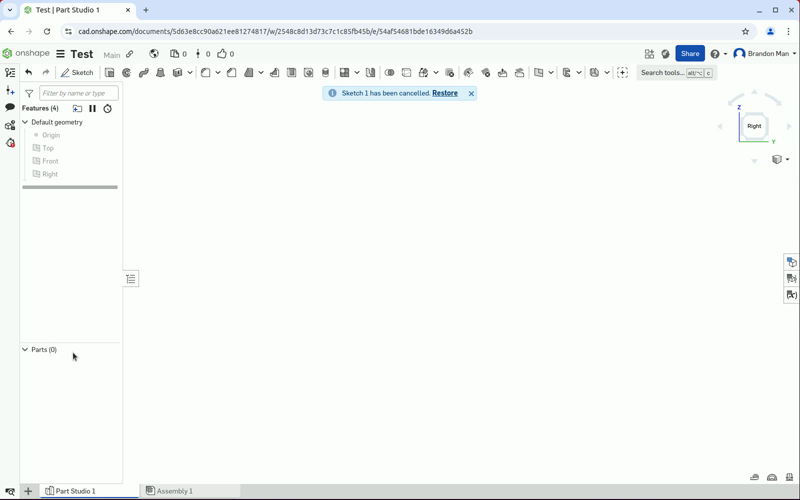
key(shift+s)
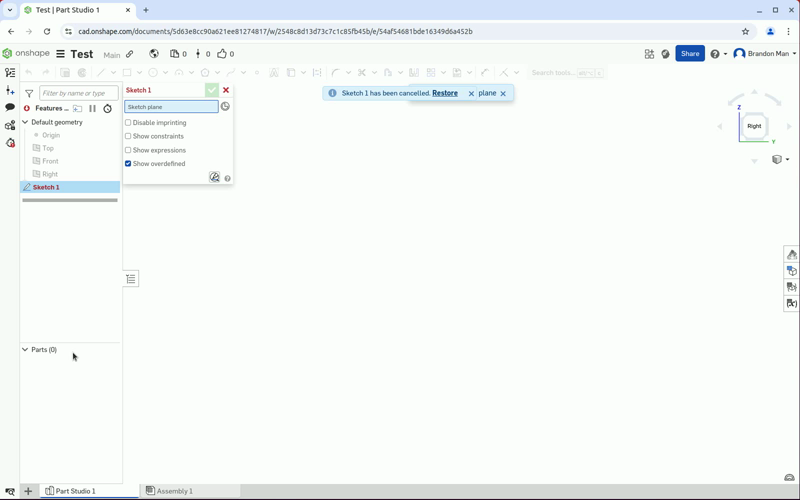
mouse_move(73, 176)
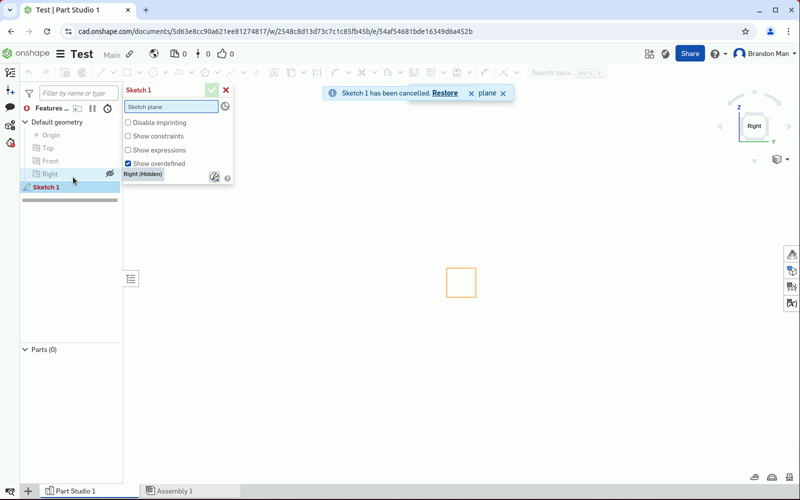
click(73, 176)
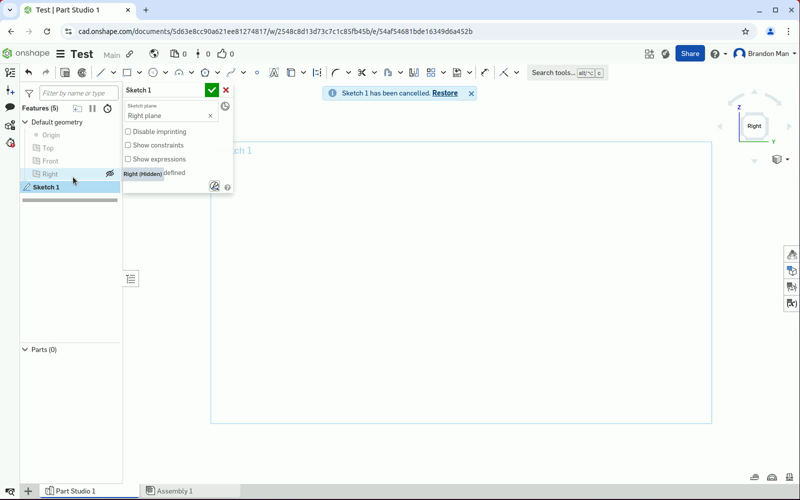
mouse_move(73, 352)
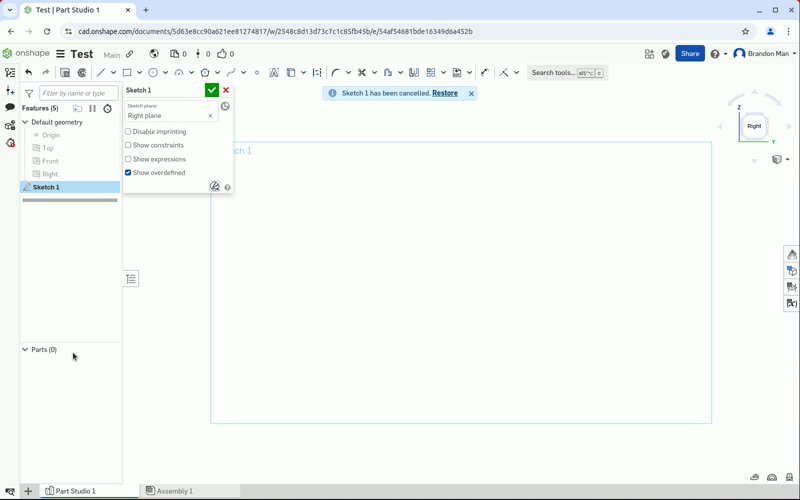
key(y)
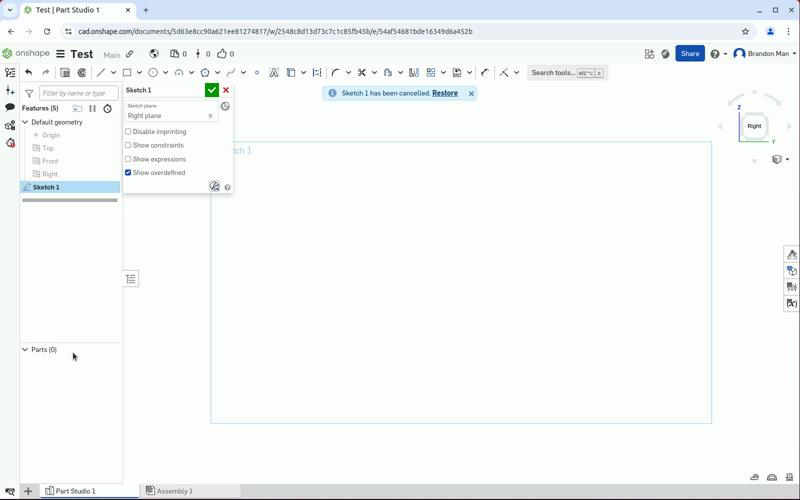
key(l)
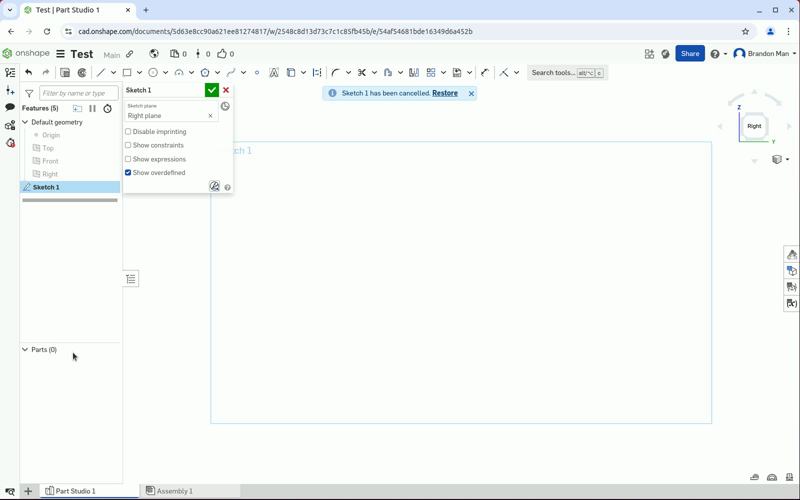
key_down(shift)
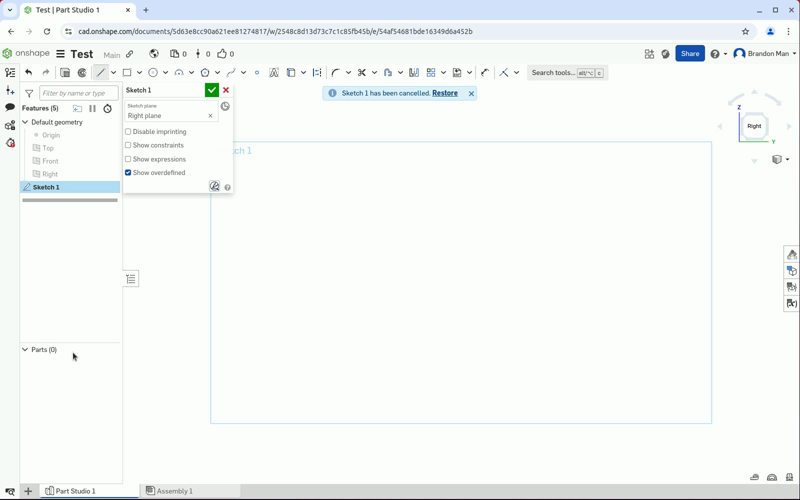
mouse_move(348, 282)
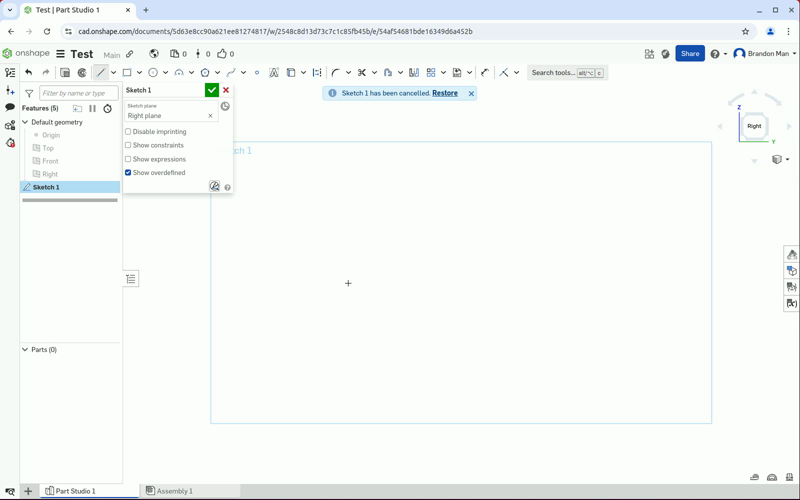
click(348, 282)
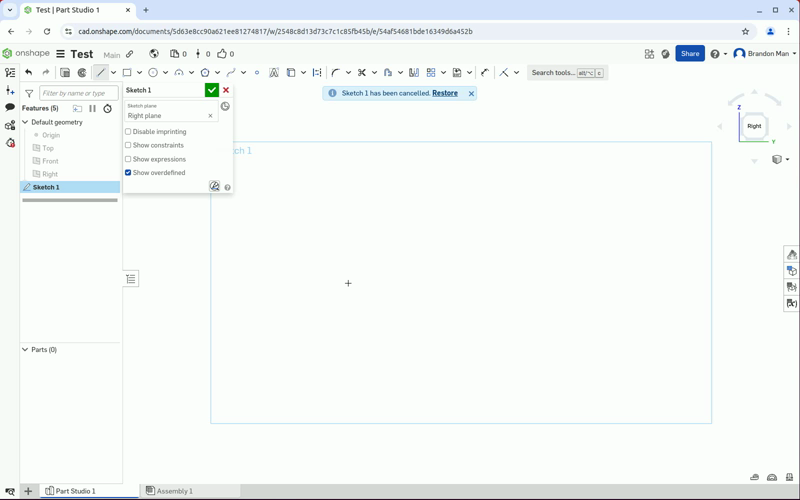
key_up(shift)
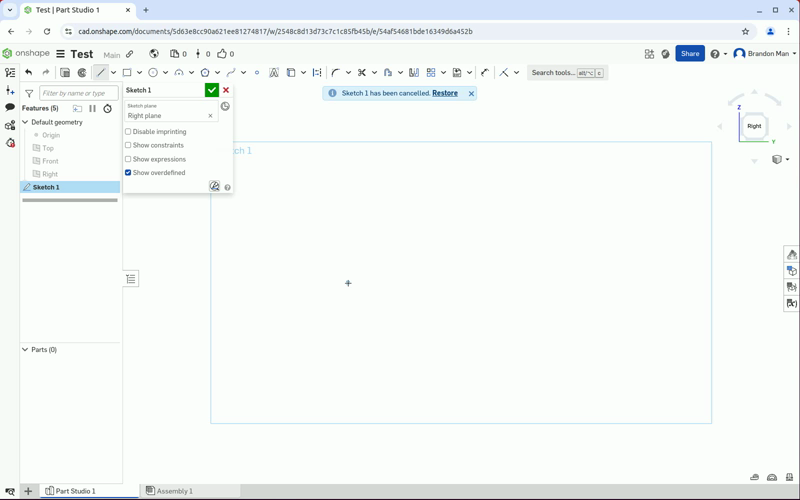
key_down(shift)
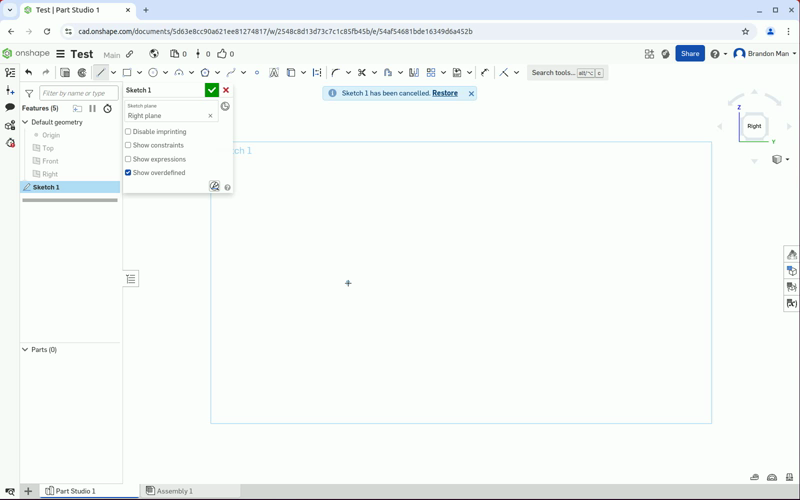
mouse_move(460, 282)
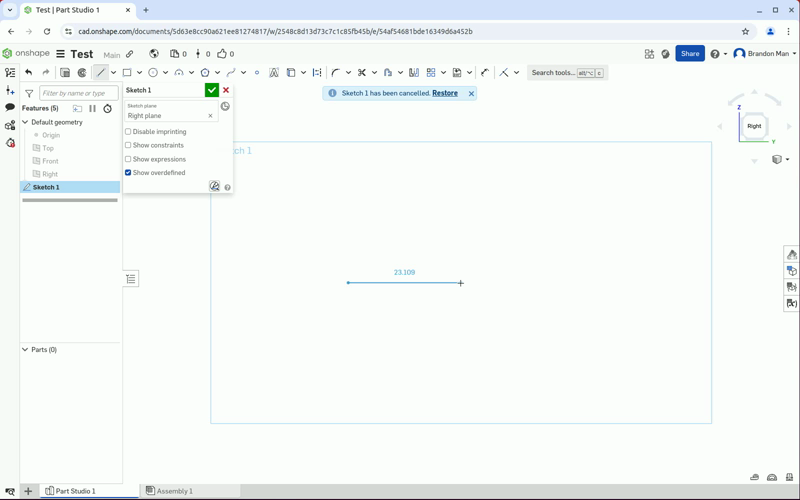
click(460, 282)
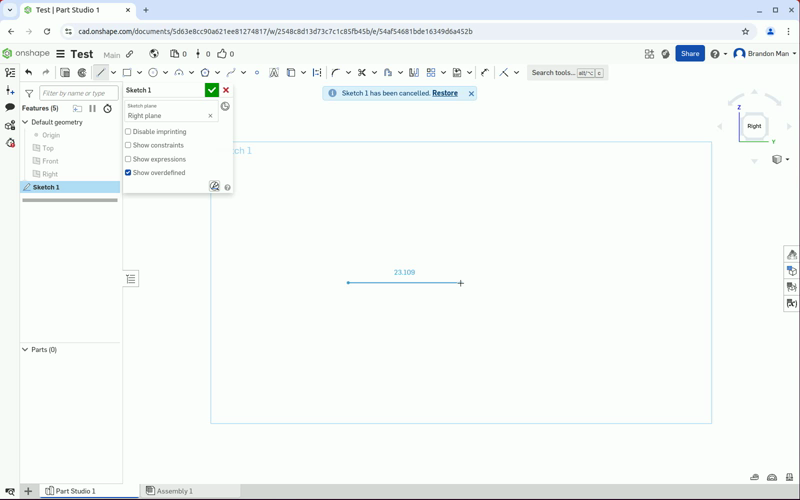
key_up(shift)
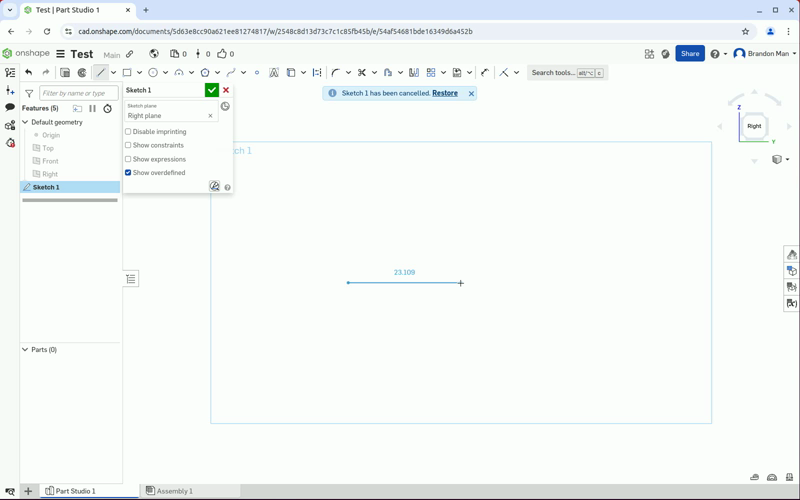
key_down(shift)
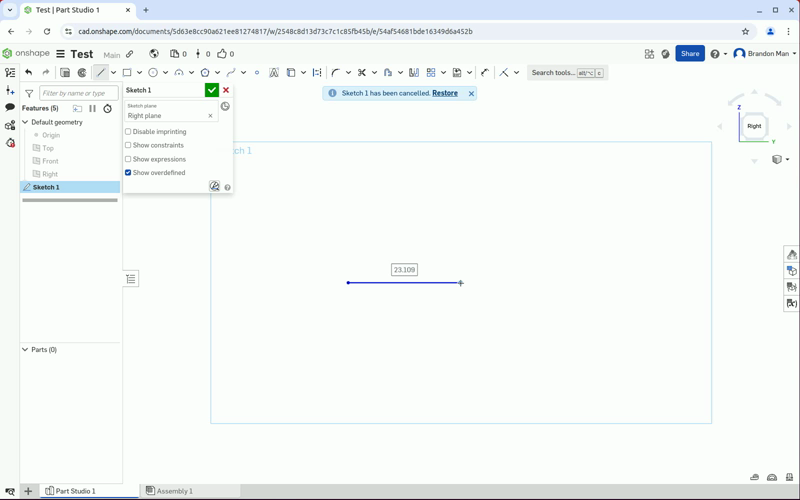
mouse_move(460, 170)
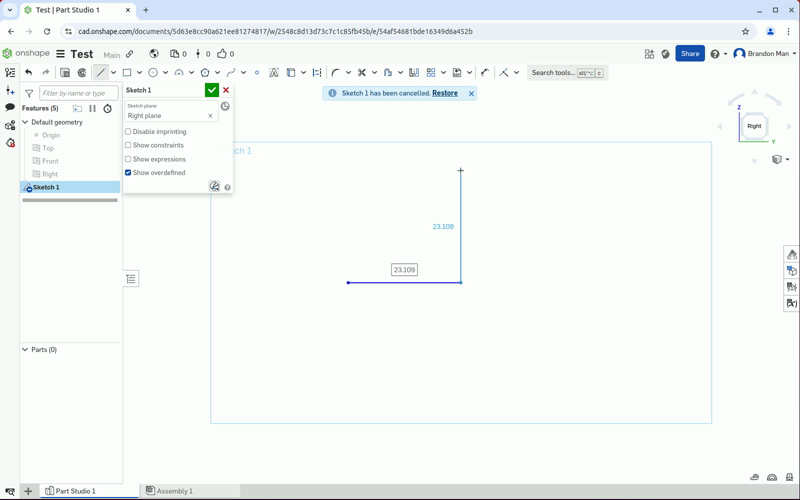
click(460, 170)
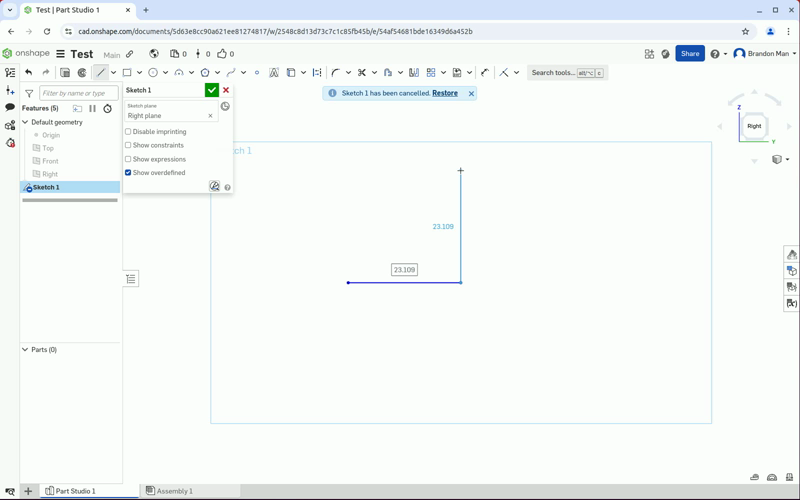
key_up(shift)
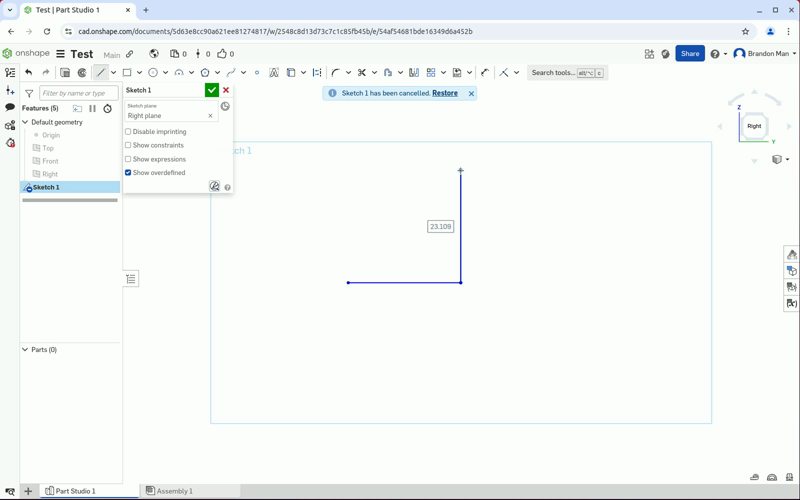
key_down(shift)
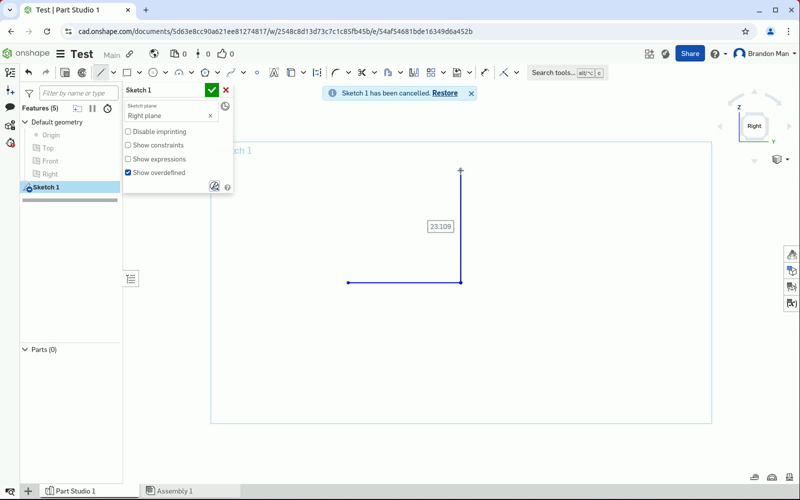
mouse_move(348, 170)
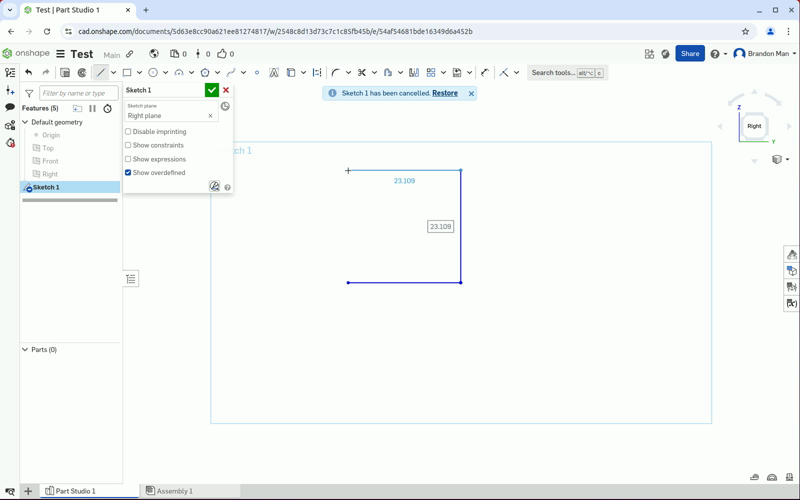
click(348, 170)
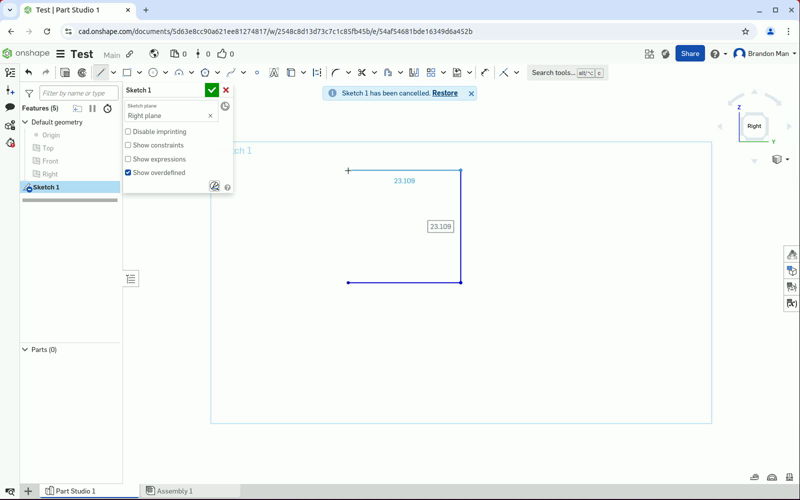
key_up(shift)
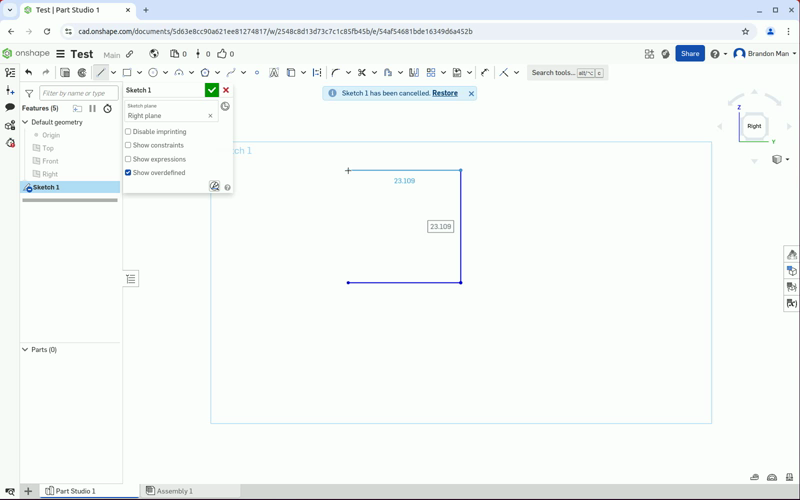
key_down(shift)
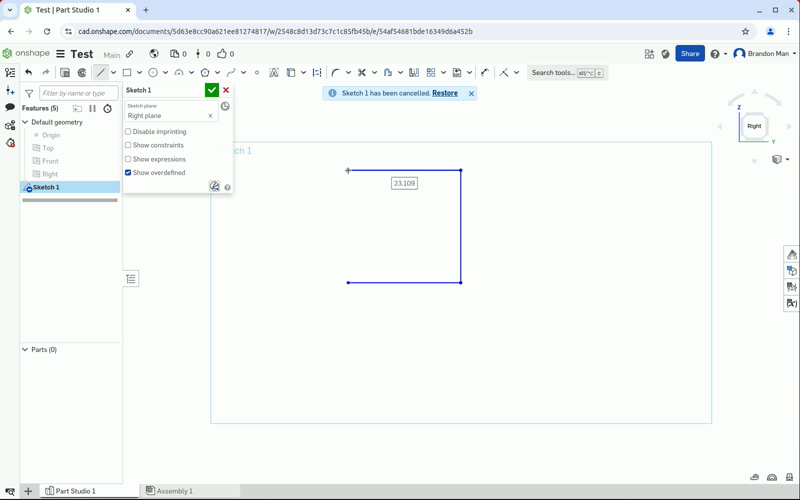
mouse_move(378, 170)
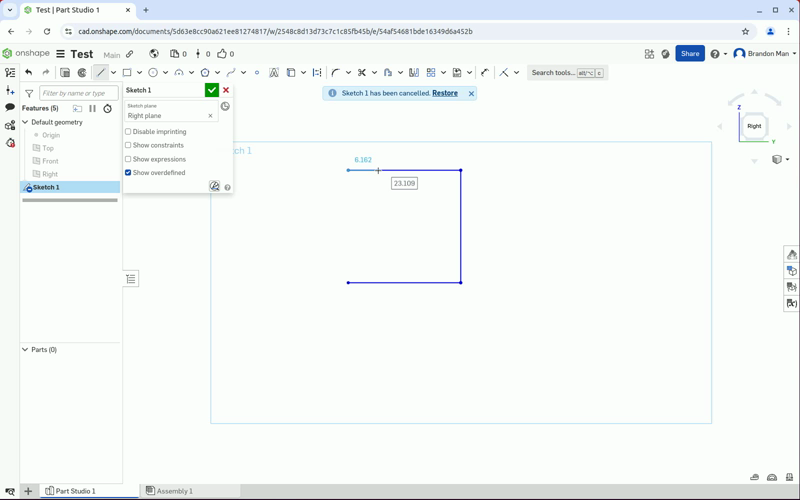
mouse_move(348, 198)
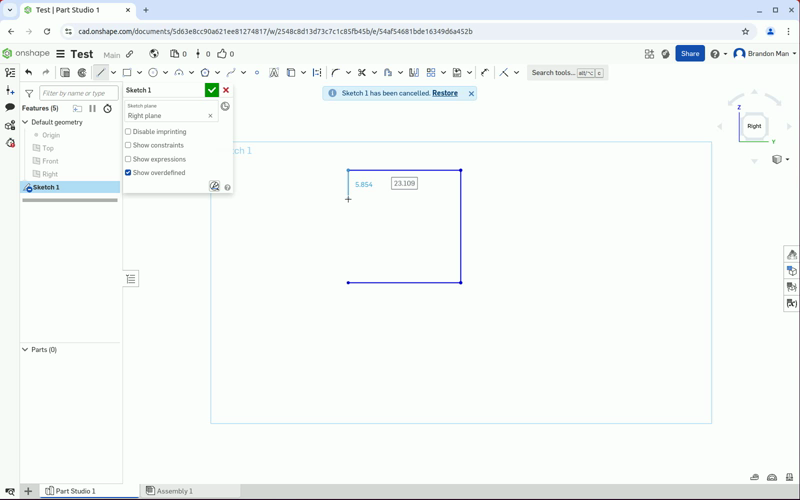
click(348, 198)
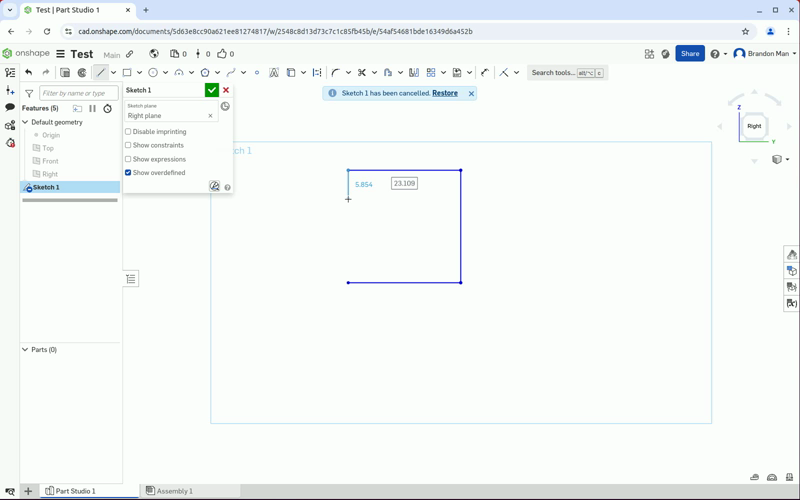
key_up(shift)
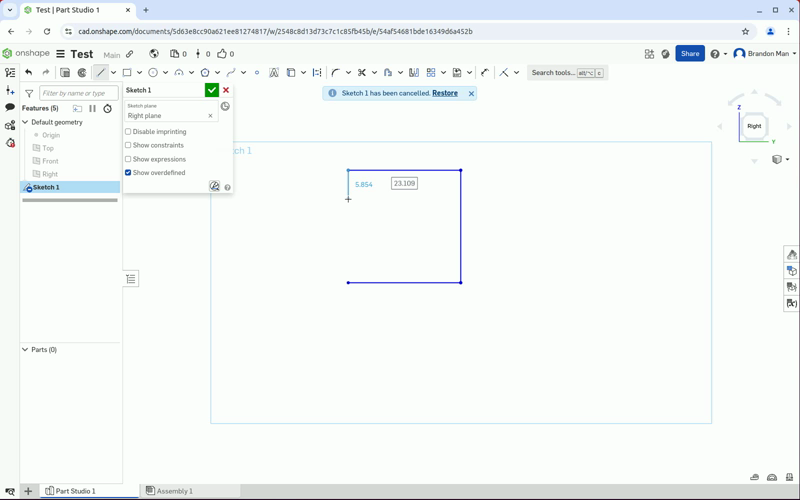
key_down(shift)
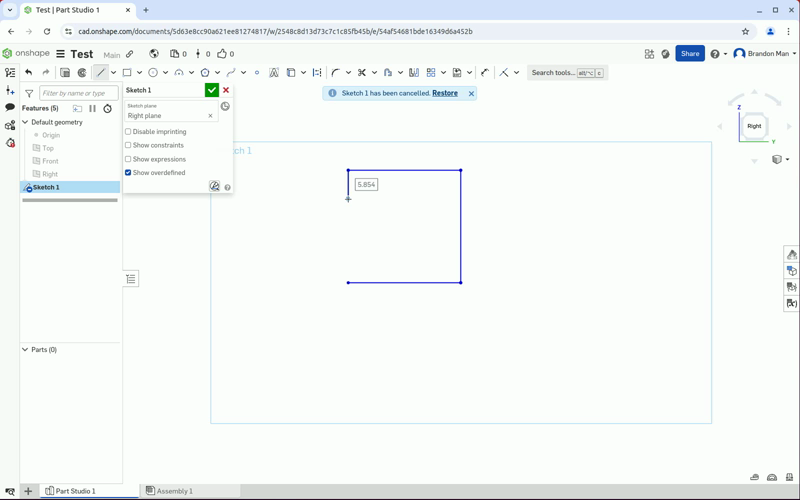
mouse_move(378, 198)
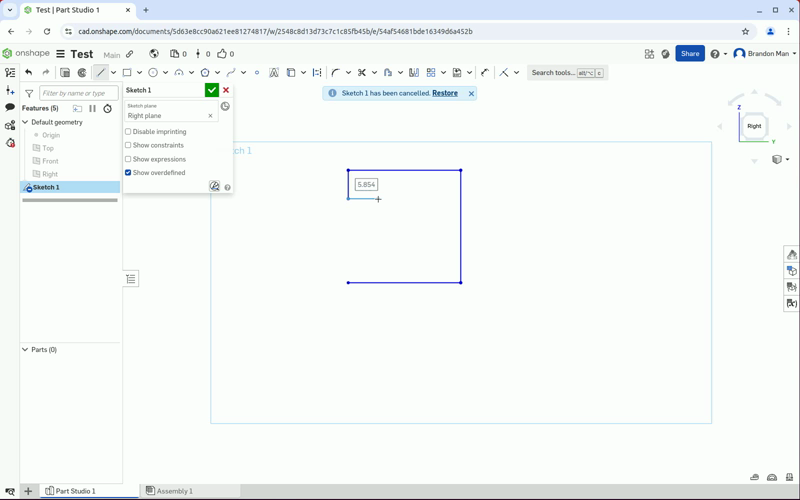
mouse_move(376, 198)
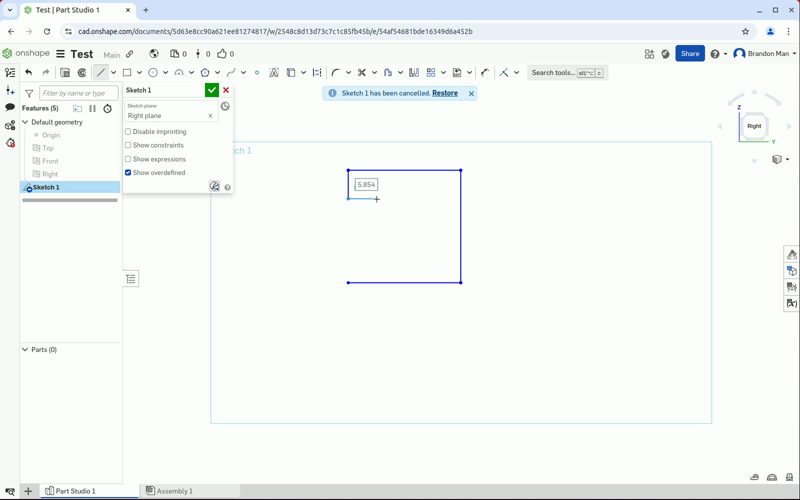
click(376, 198)
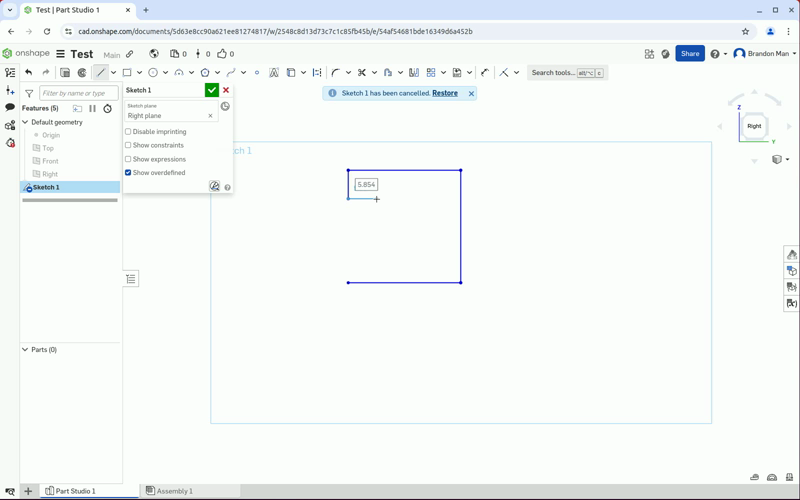
key_up(shift)
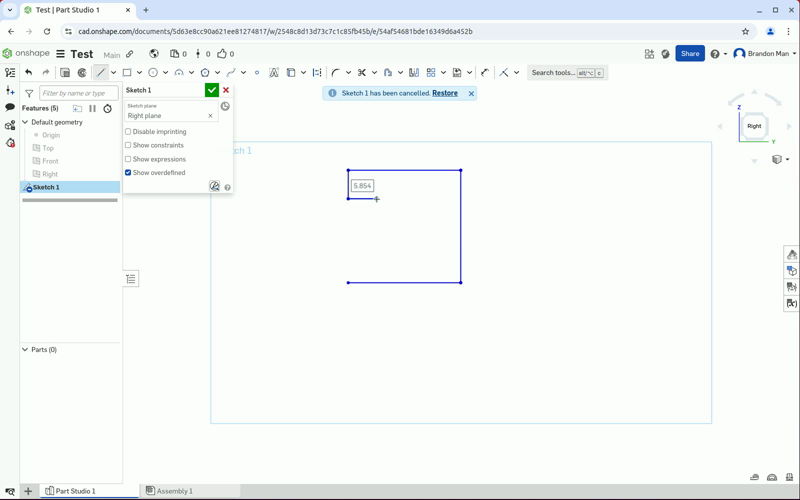
key_down(shift)
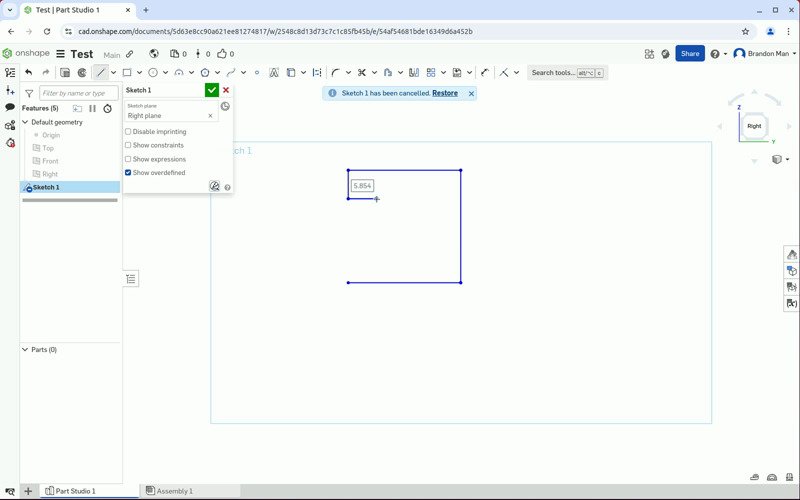
mouse_move(406, 198)
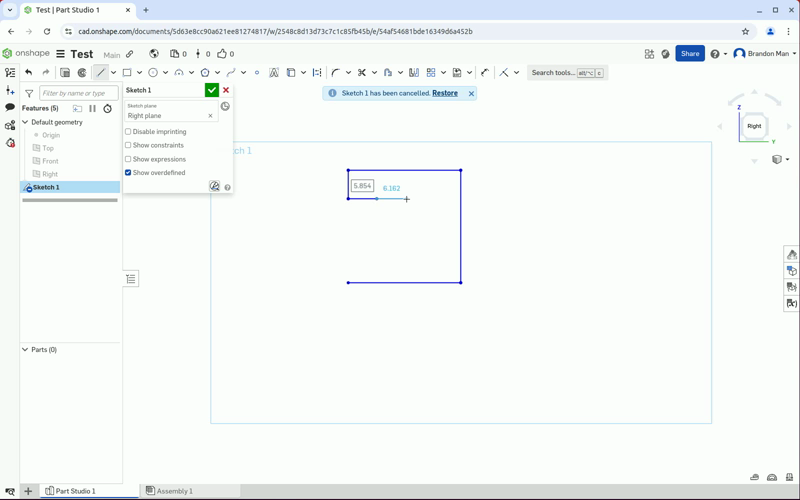
mouse_move(376, 254)
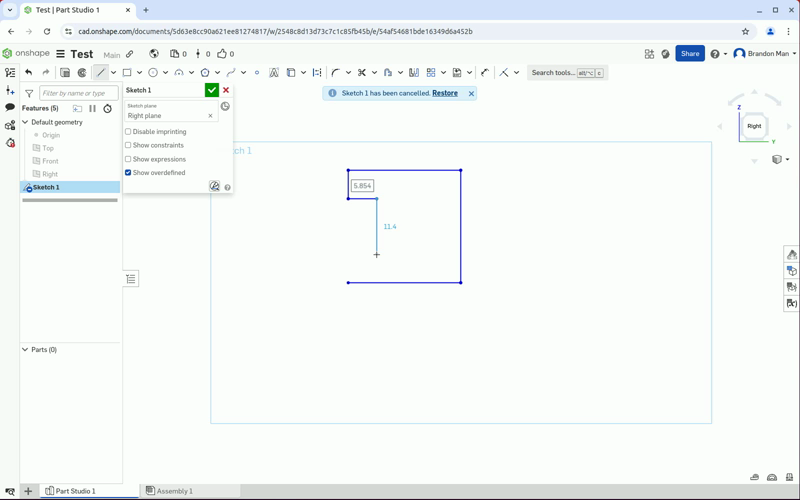
click(376, 254)
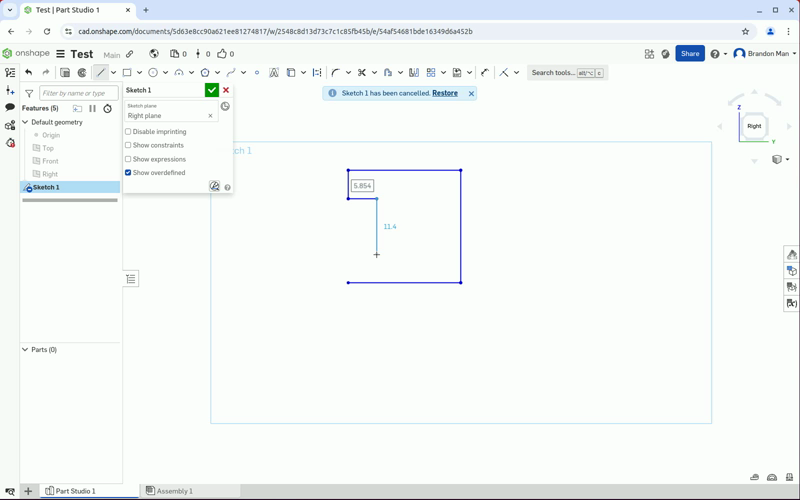
key_up(shift)
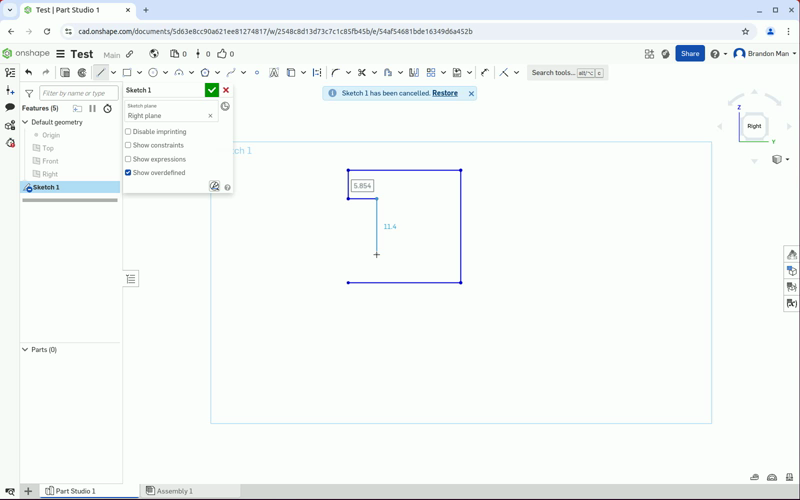
key_down(shift)
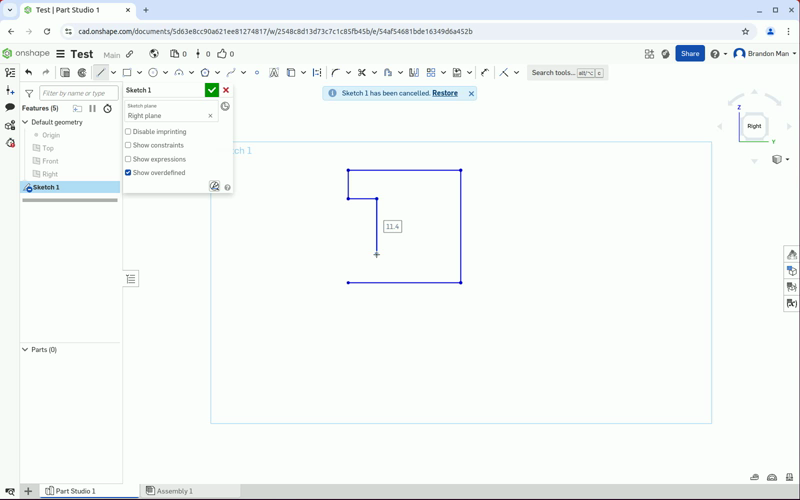
mouse_move(406, 254)
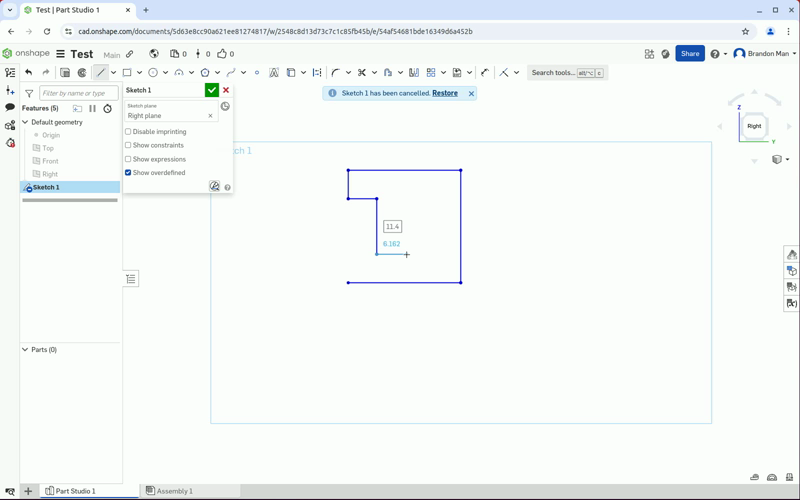
mouse_move(348, 254)
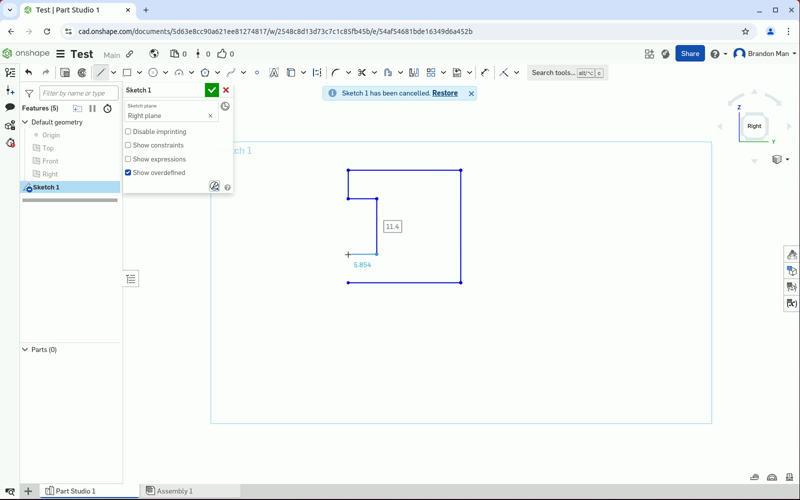
click(348, 254)
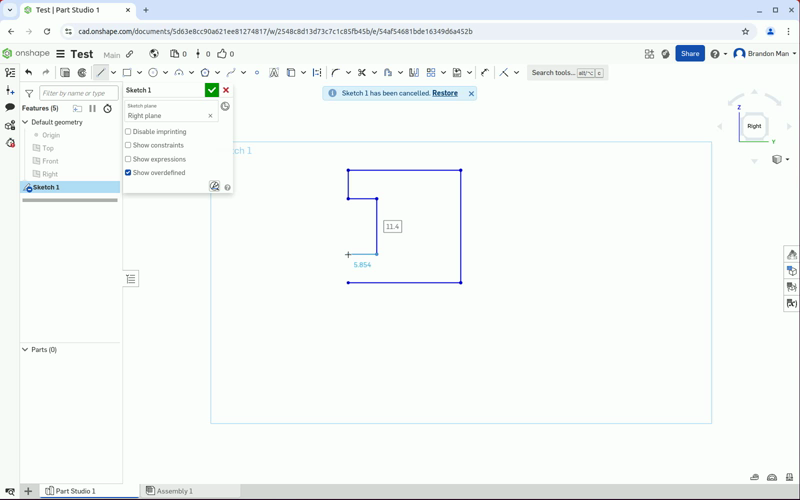
key_up(shift)
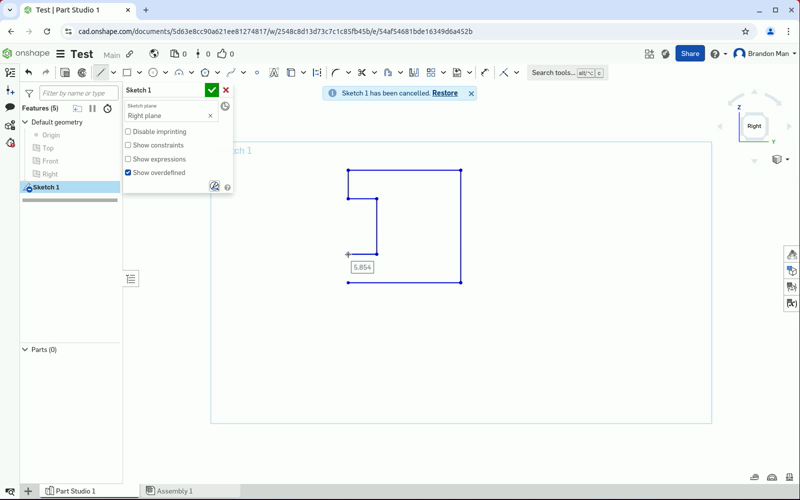
mouse_move(378, 254)
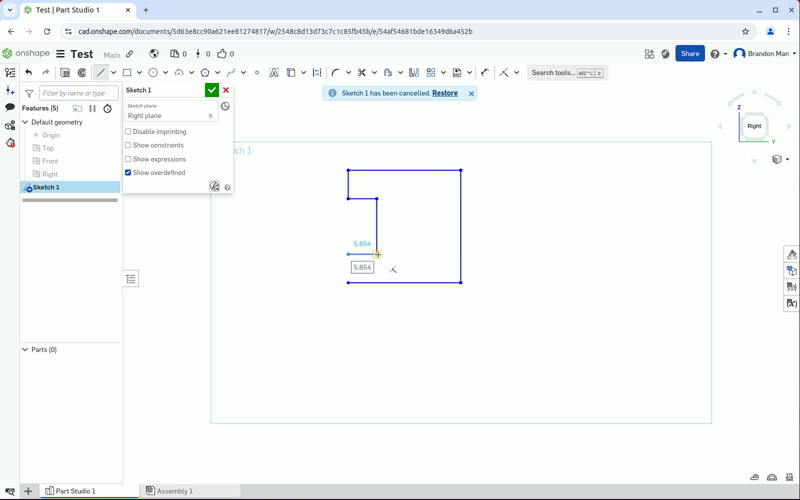
key_down(shift)
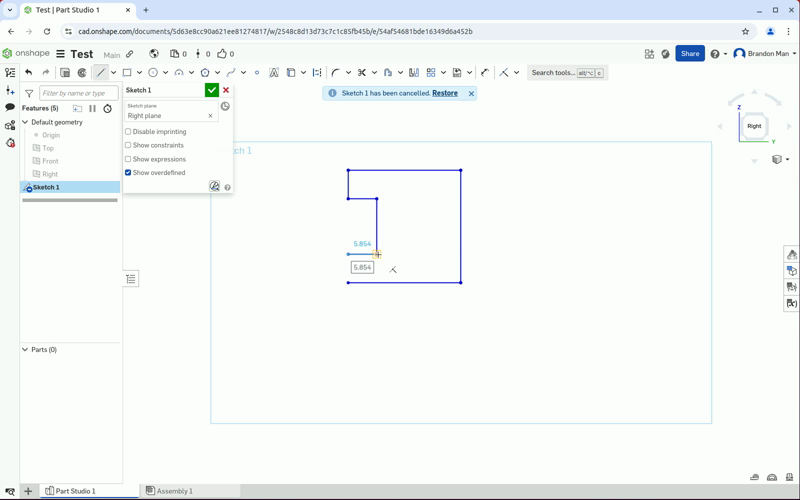
mouse_move(348, 282)
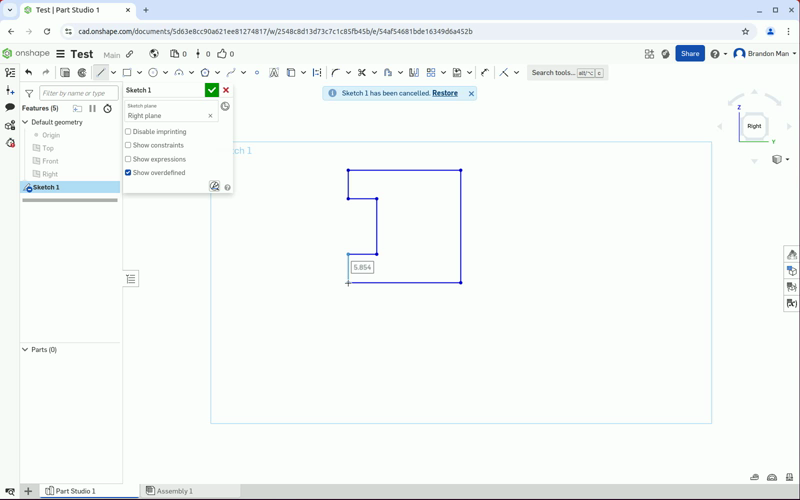
key_up(shift)
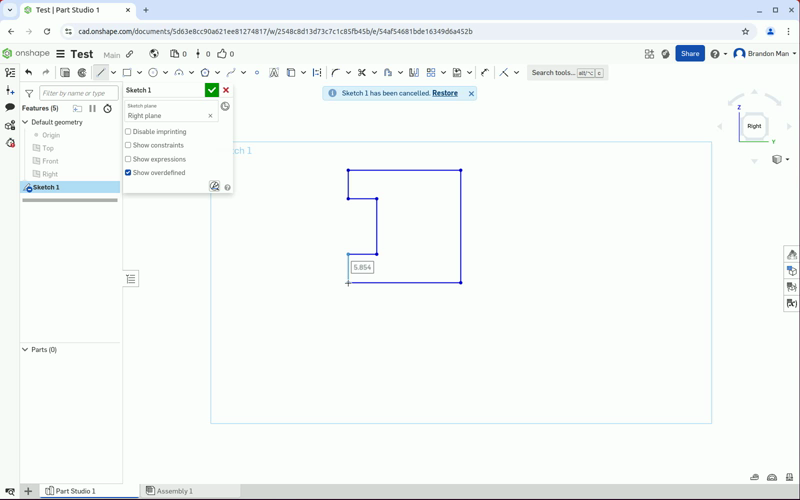
click(348, 282)
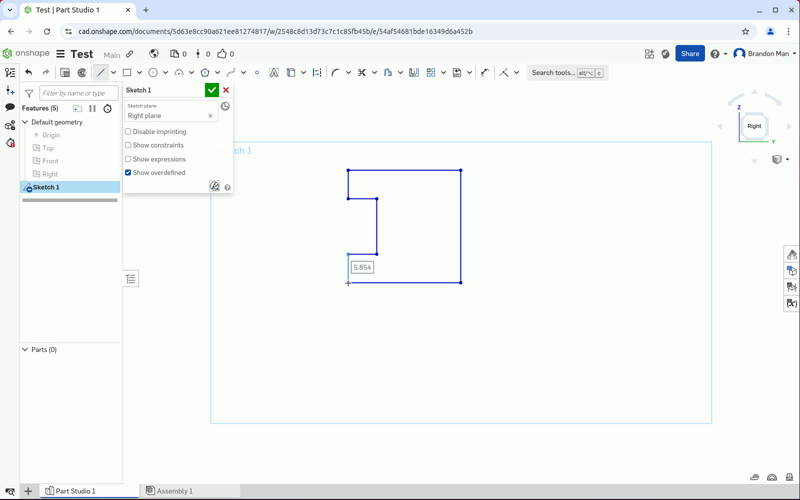
key(esc)
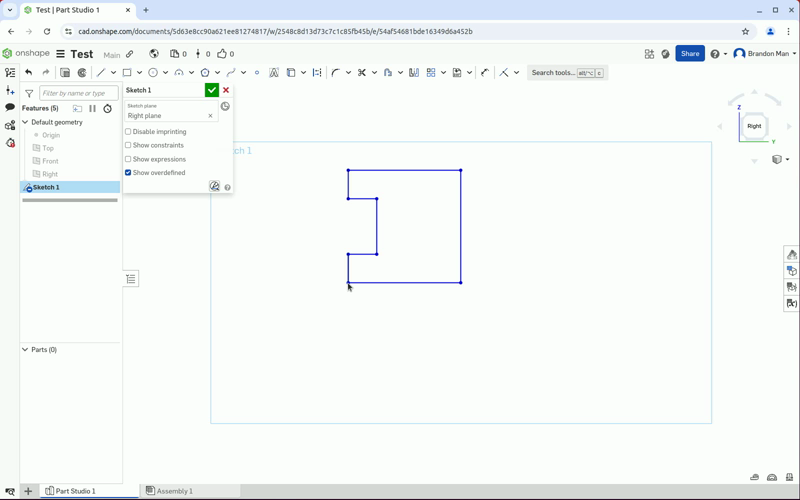
mouse_move(377, 270)
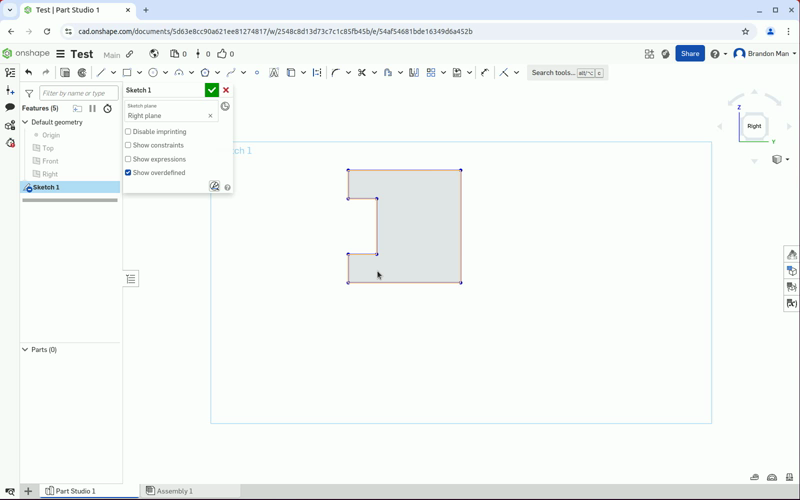
click(377, 270)
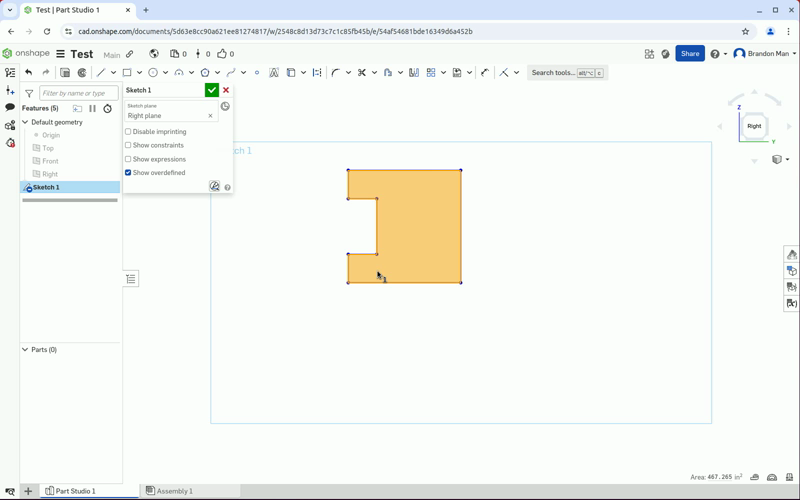
mouse_move(73, 352)
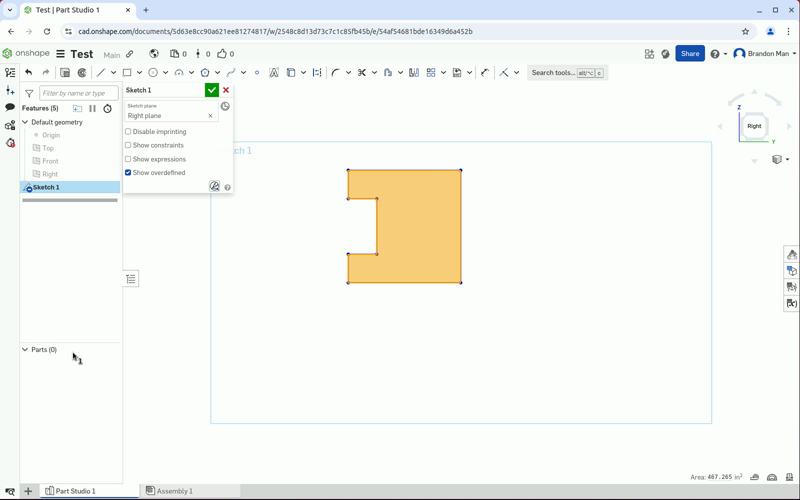
key(shift+y)
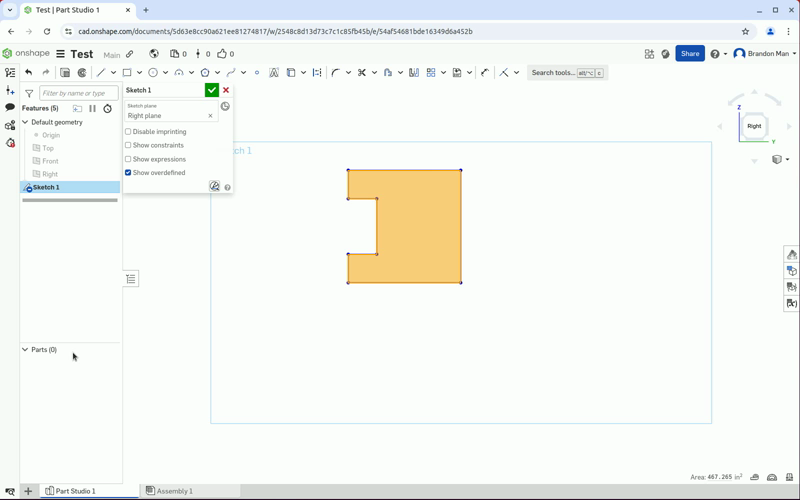
key(shift+e)
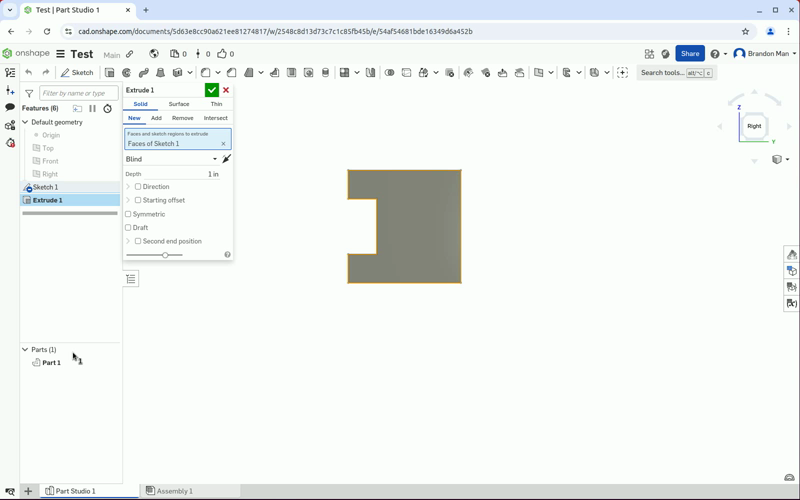
mouse_move(143, 106)
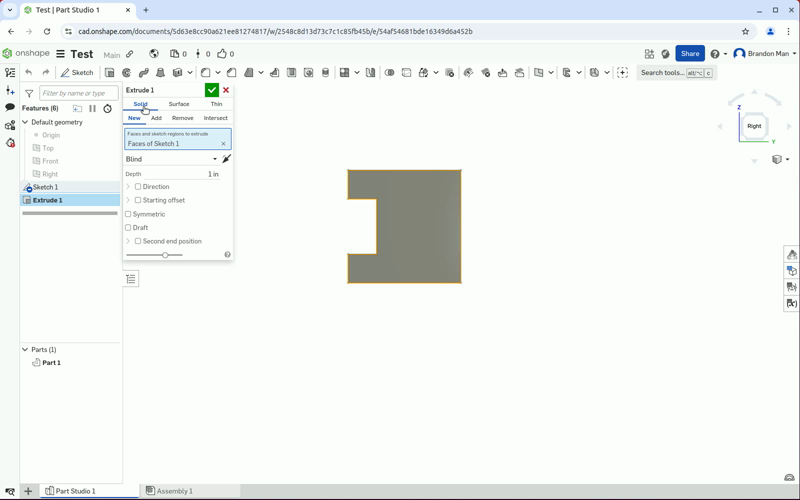
click(143, 106)
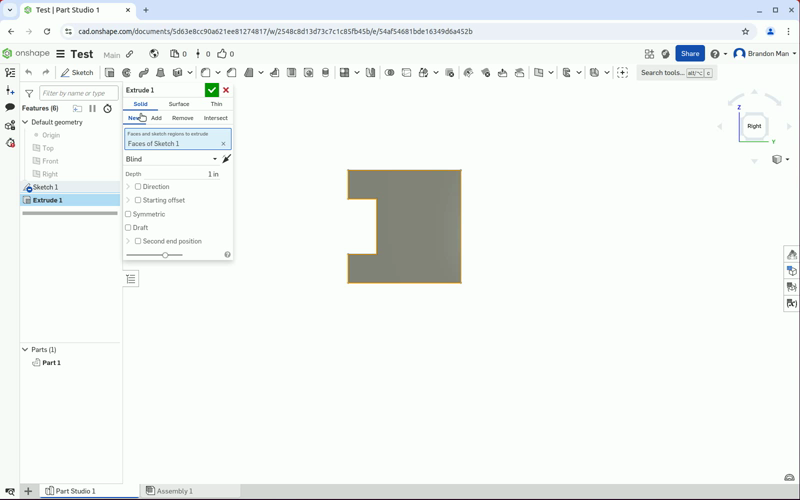
mouse_move(137, 120)
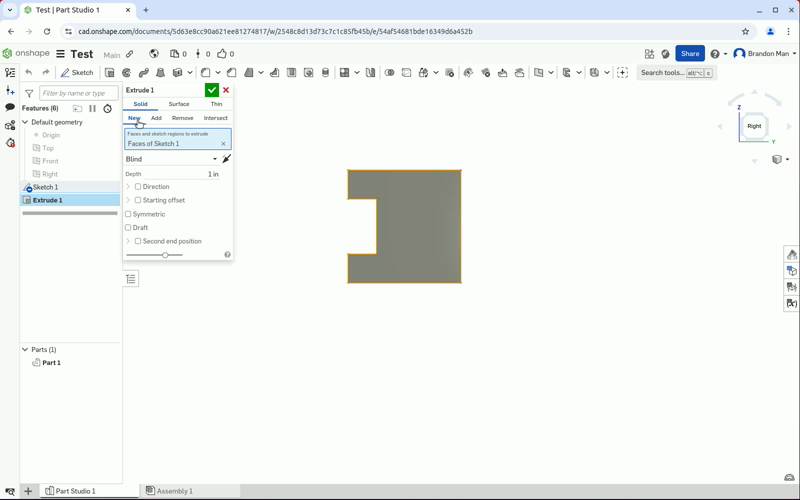
click(137, 120)
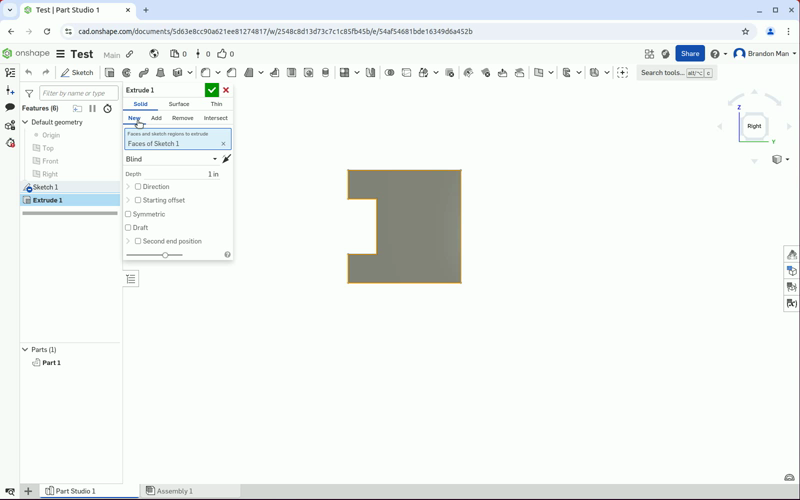
key(tab, 4)
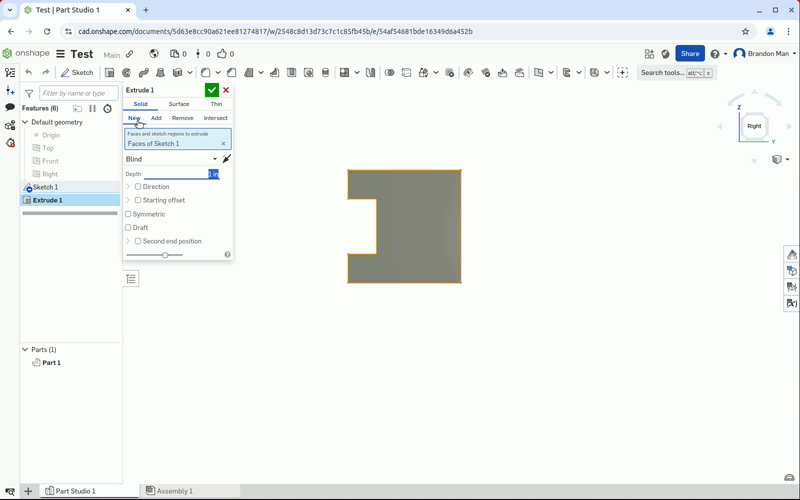
text(-11.554)
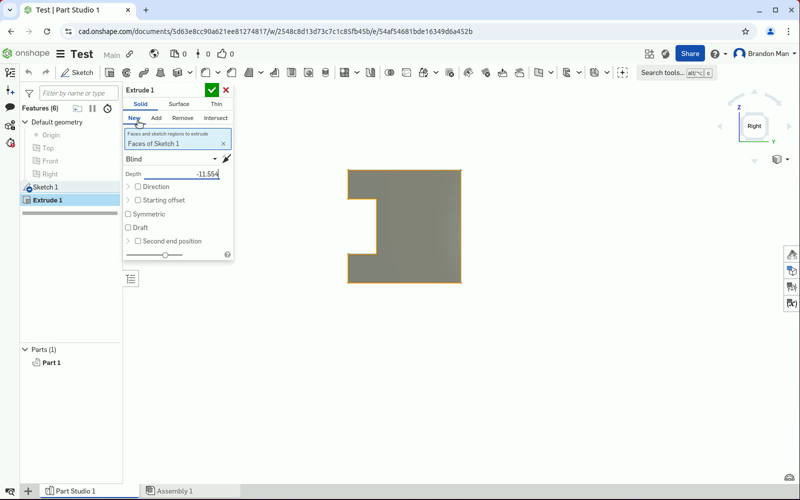
key(enter)
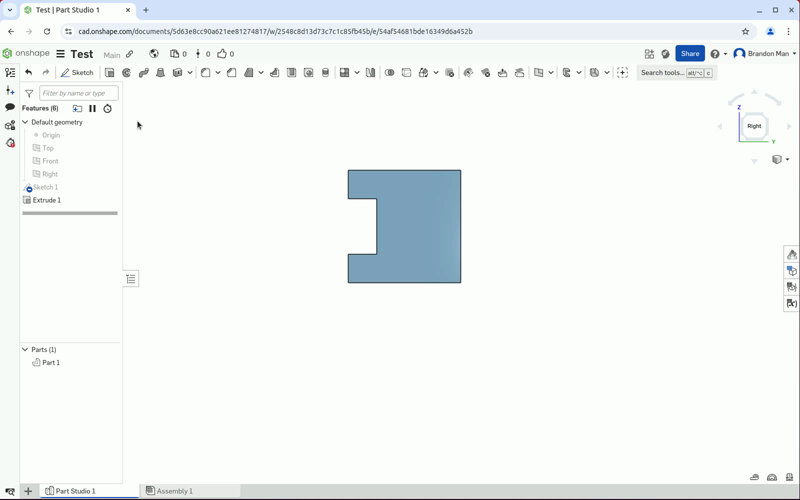
key(shift+h)
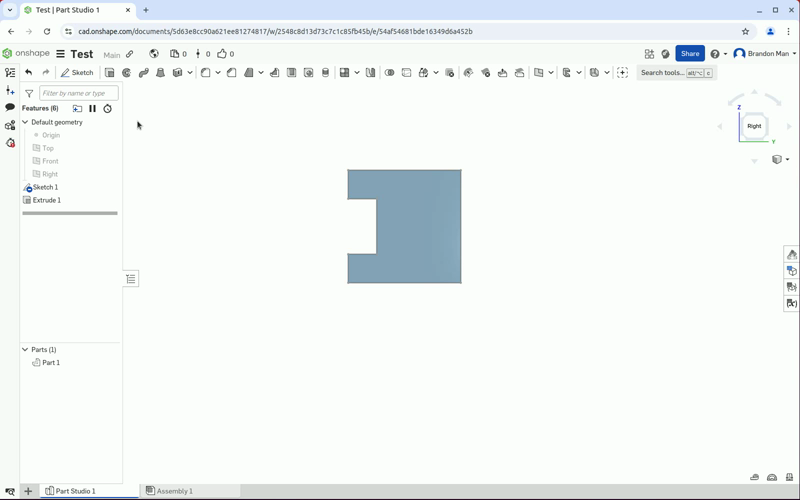
key(shift+h)
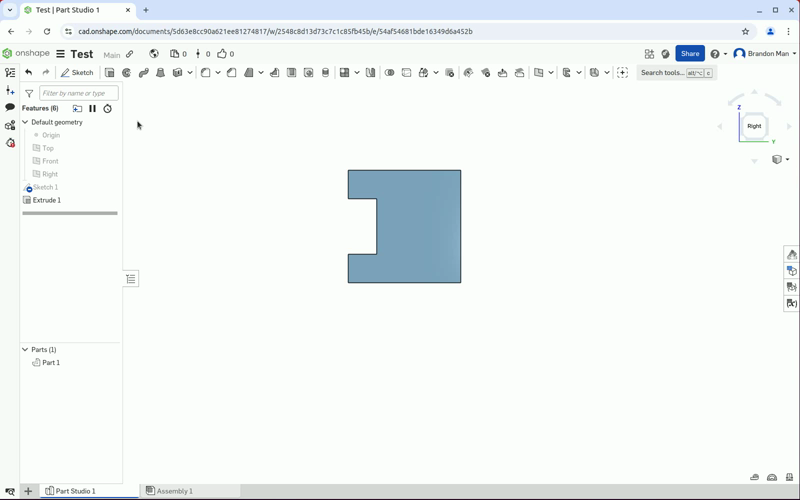
mouse_move(73, 189)
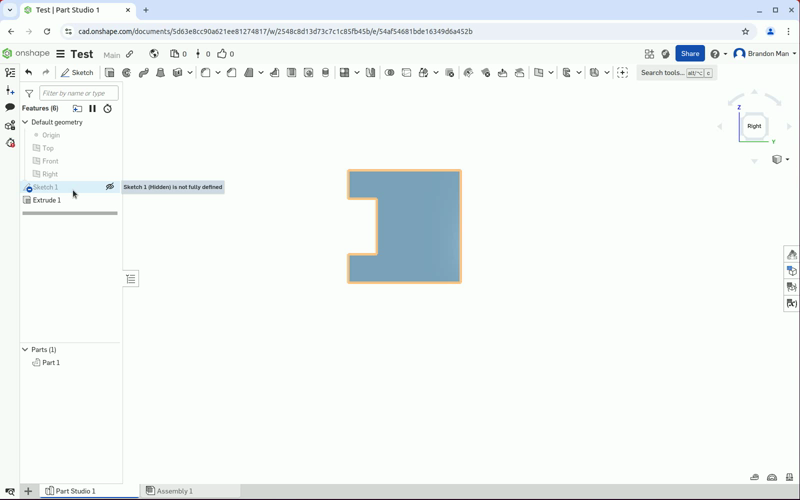
click(73, 189)
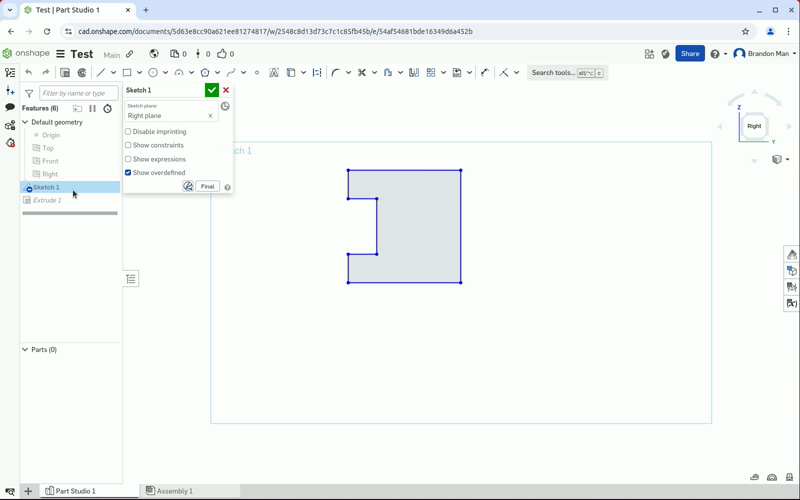
mouse_move(229, 92)
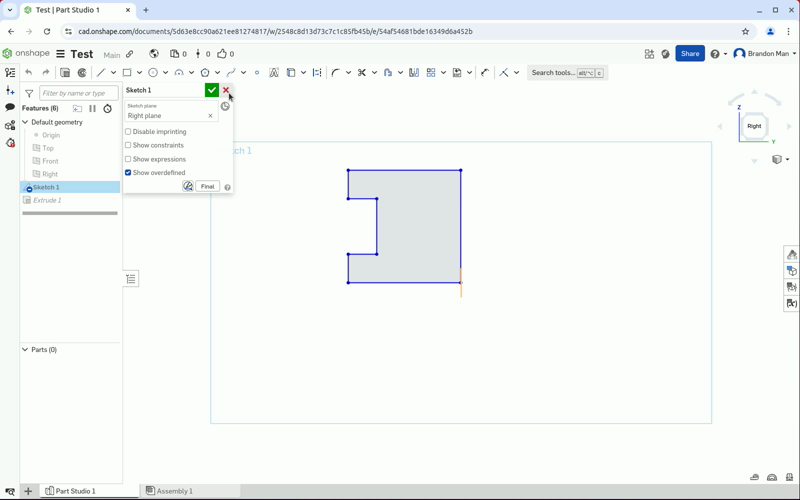
click(229, 92)
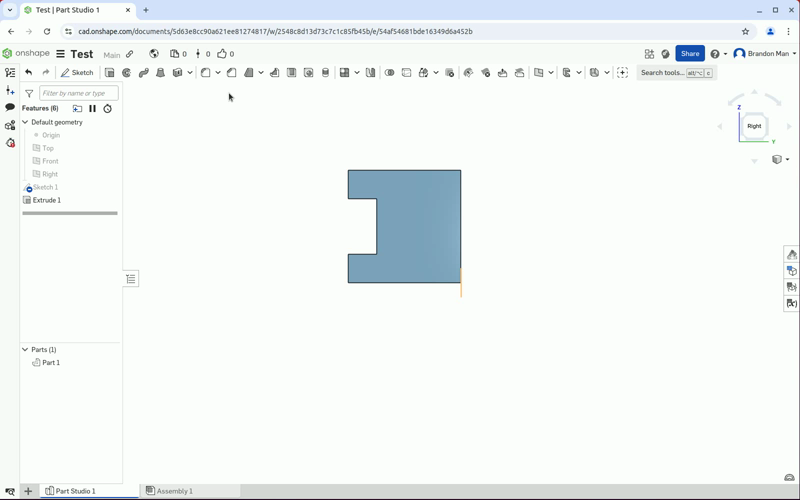
mouse_move(73, 352)
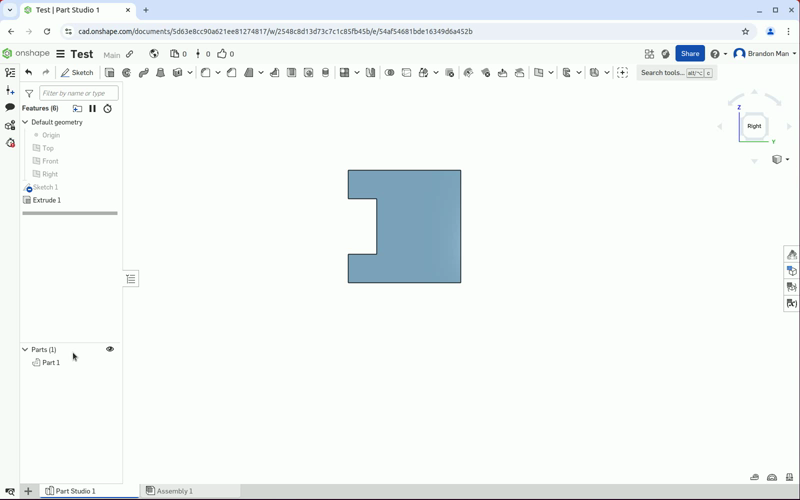
key(y)
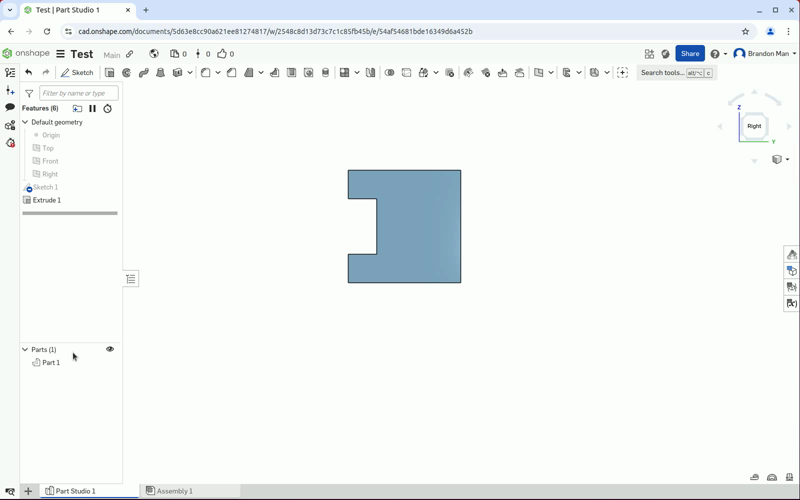
key(shift+p)
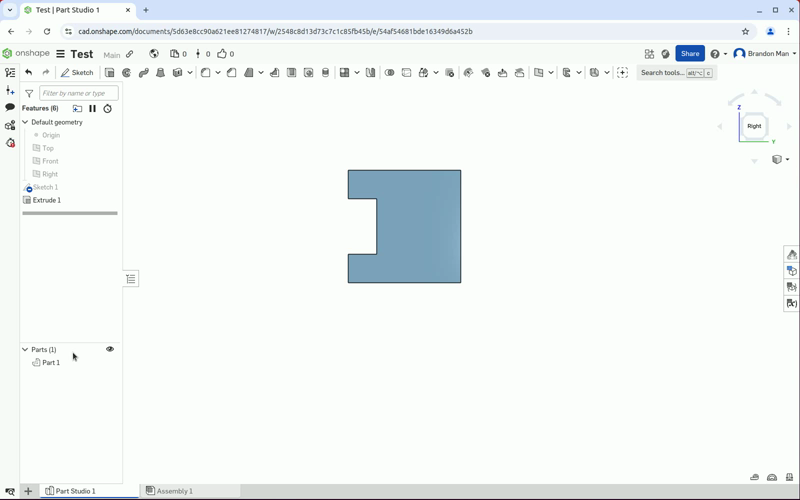
key(space)
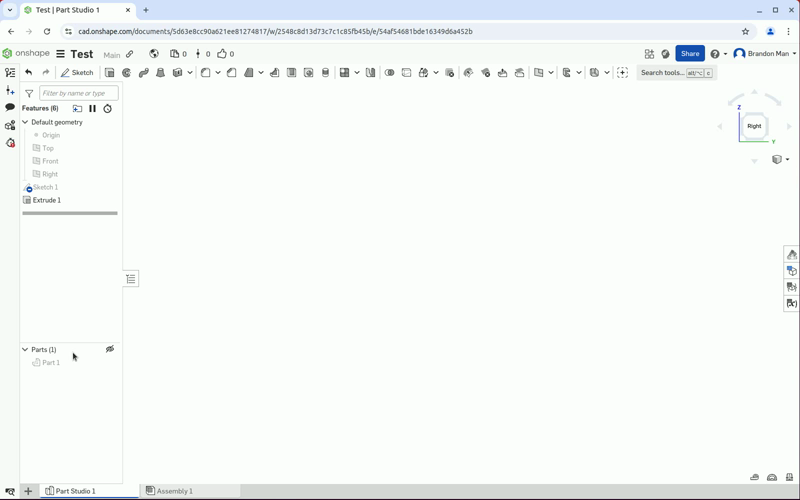
key_down(shift)
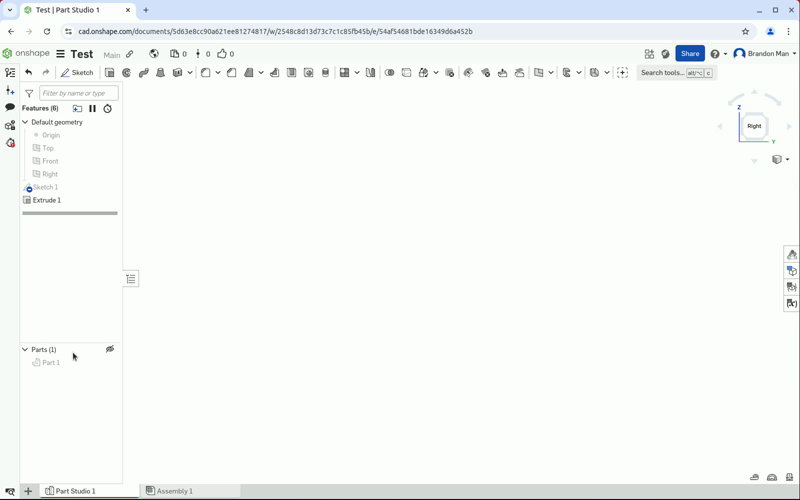
key(right)
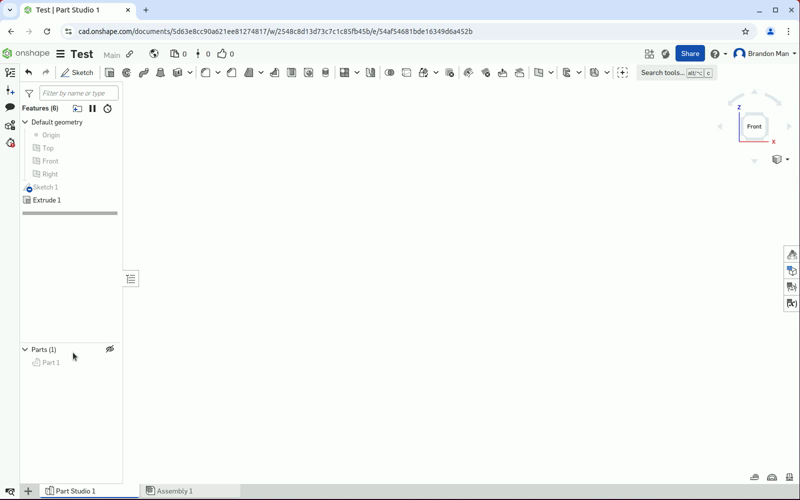
key_up(shift)
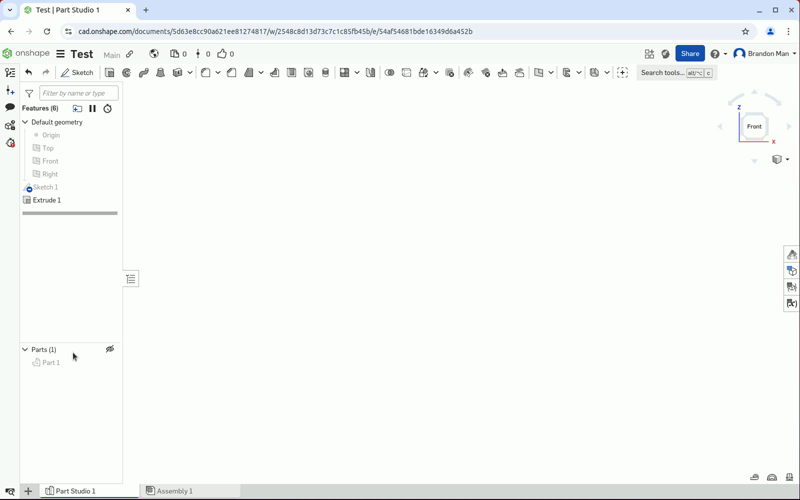
mouse_move(73, 352)
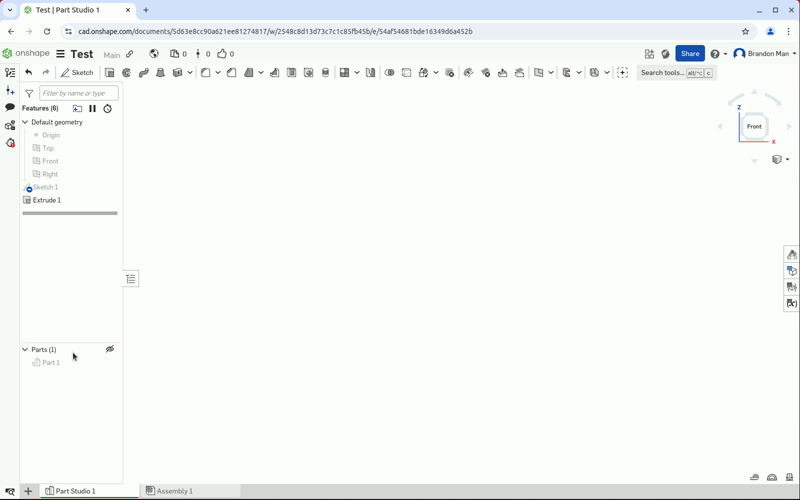
key(shift+y)
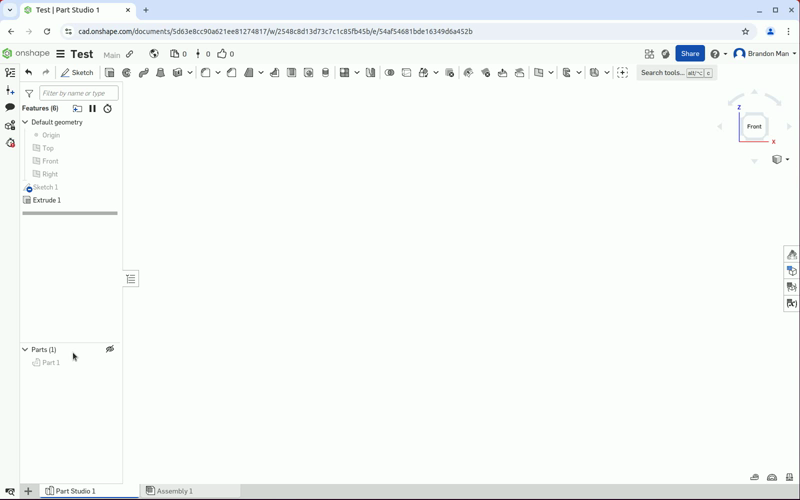
key(shift+s)
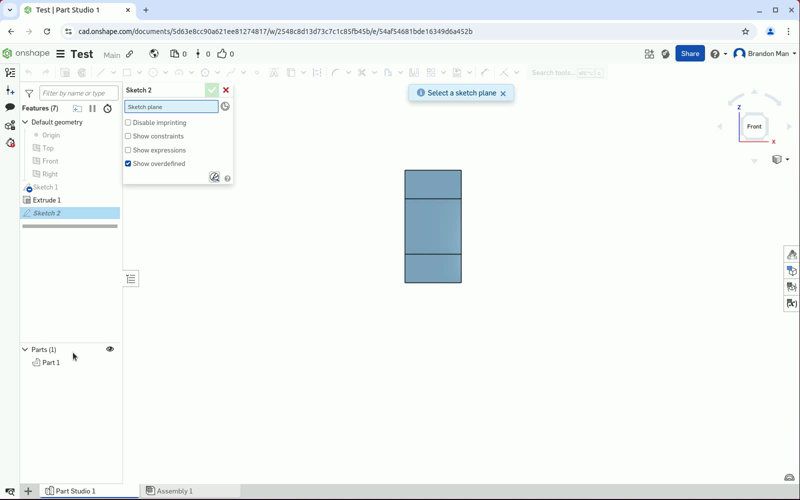
mouse_move(73, 163)
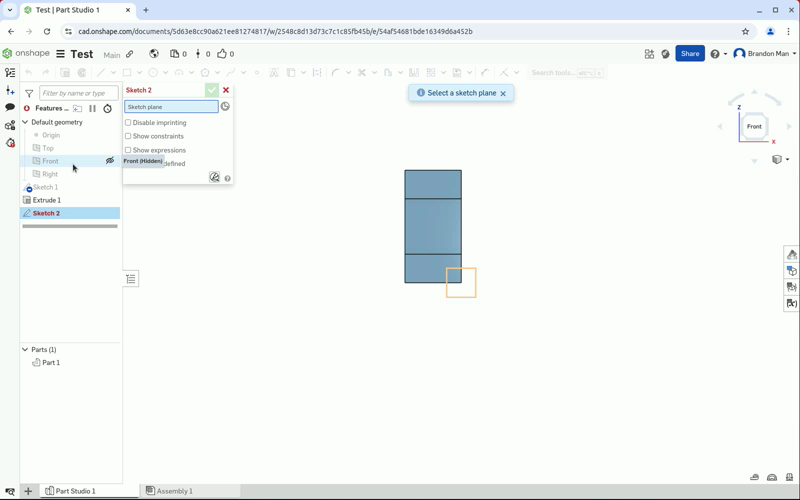
click(73, 163)
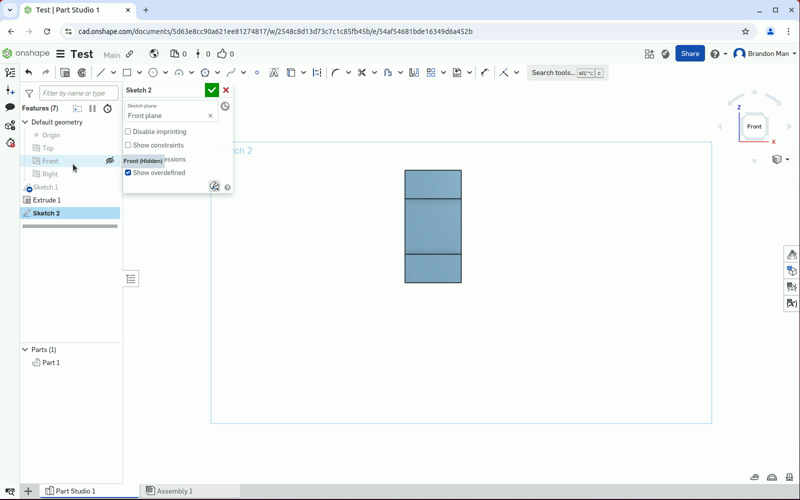
mouse_move(73, 352)
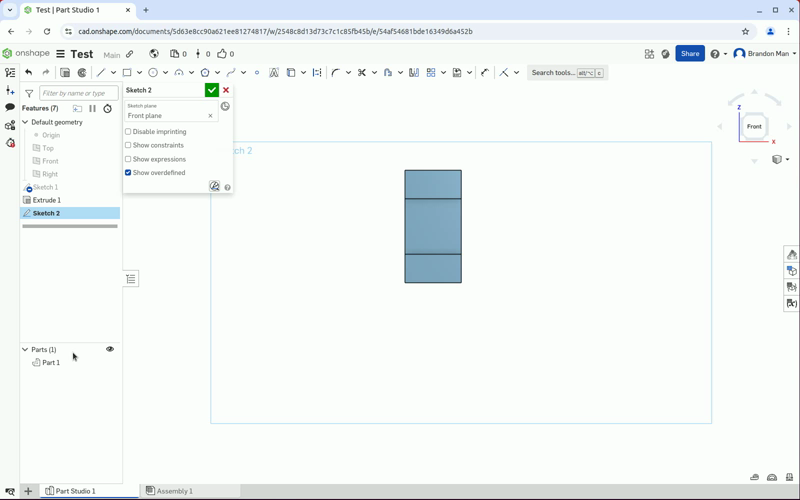
key(y)
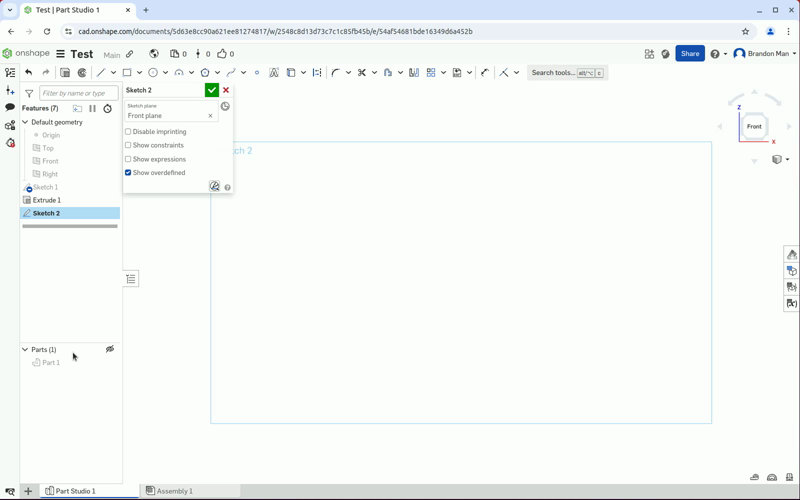
key(l)
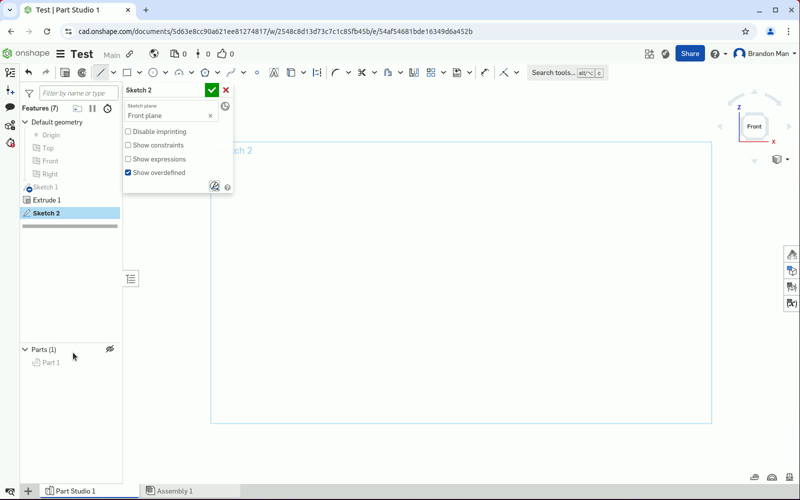
key_down(shift)
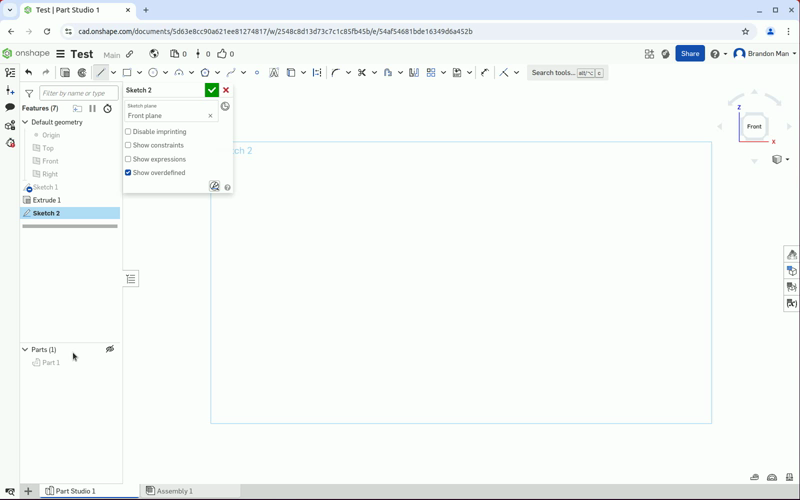
mouse_move(460, 282)
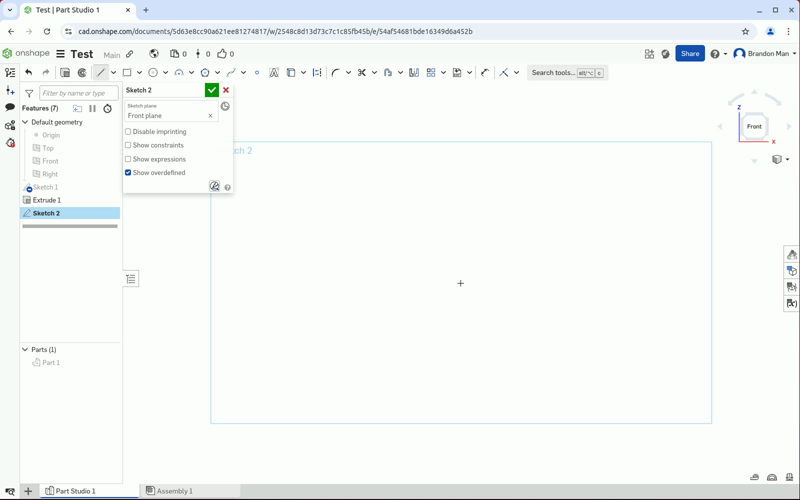
click(460, 282)
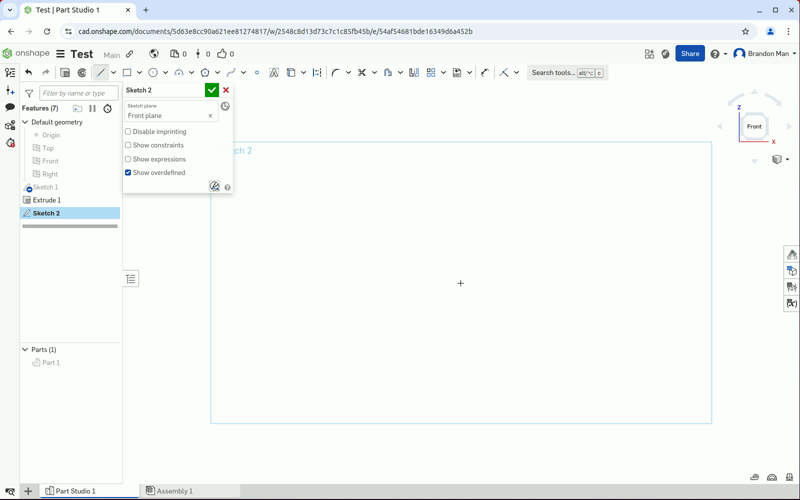
key_up(shift)
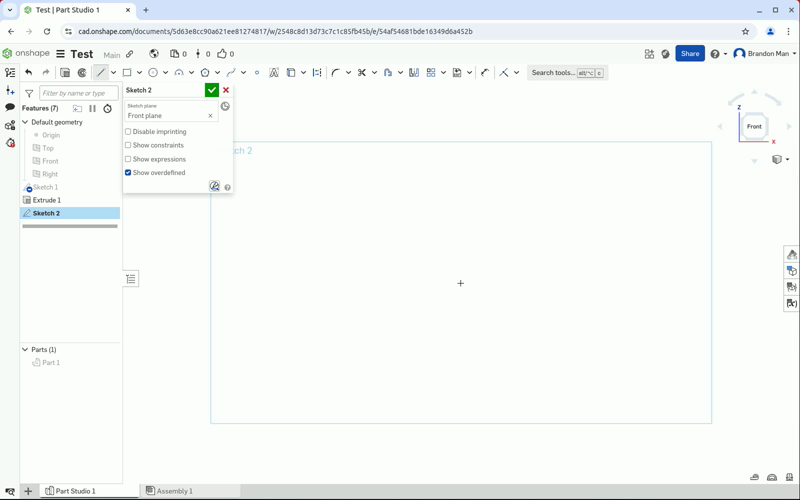
key_down(shift)
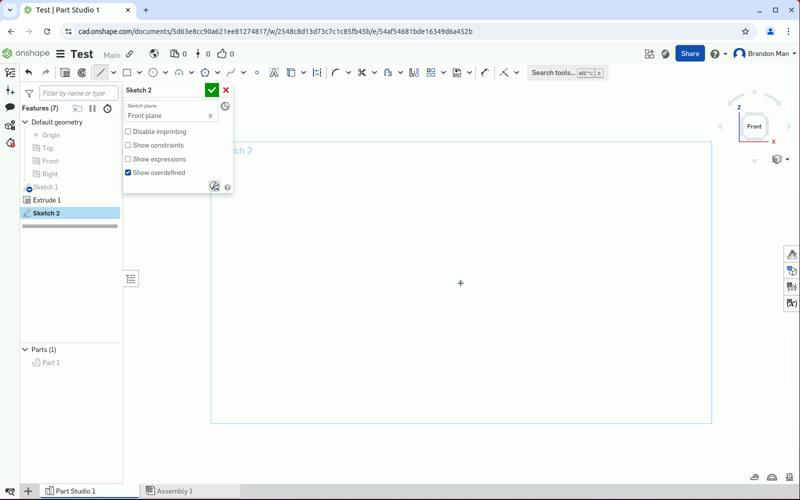
mouse_move(490, 282)
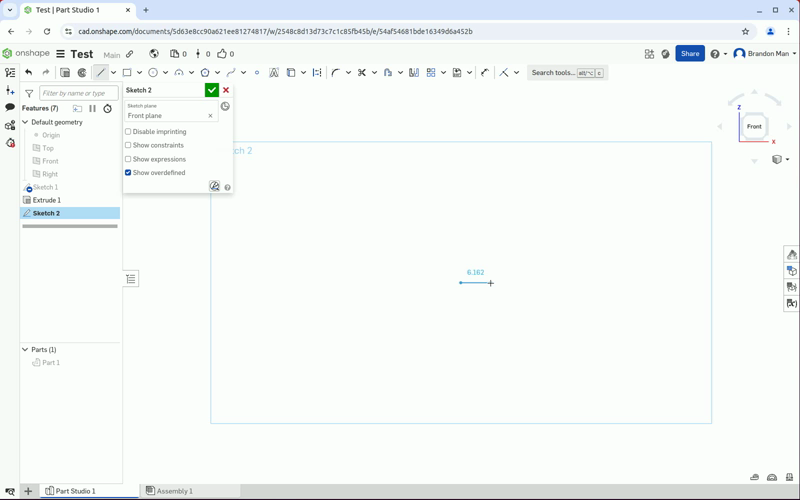
mouse_move(517, 282)
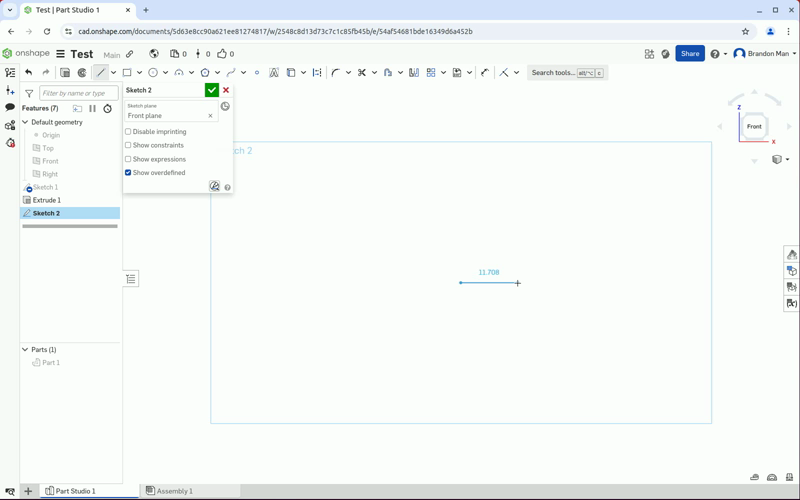
click(517, 282)
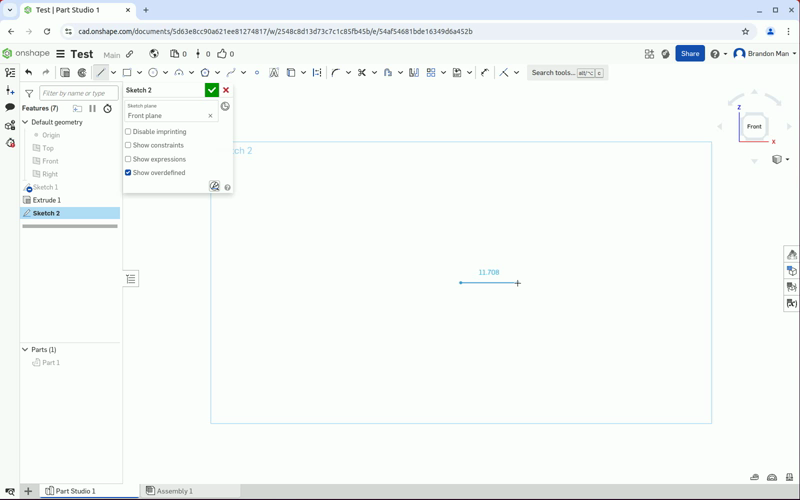
key_up(shift)
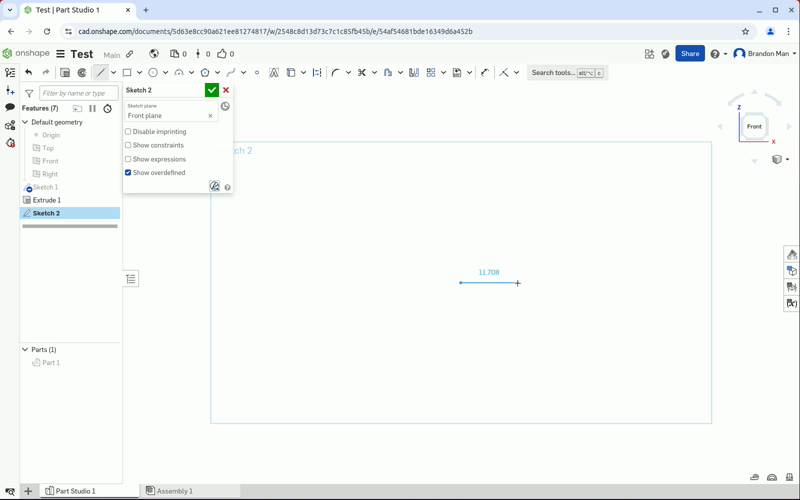
key(esc)
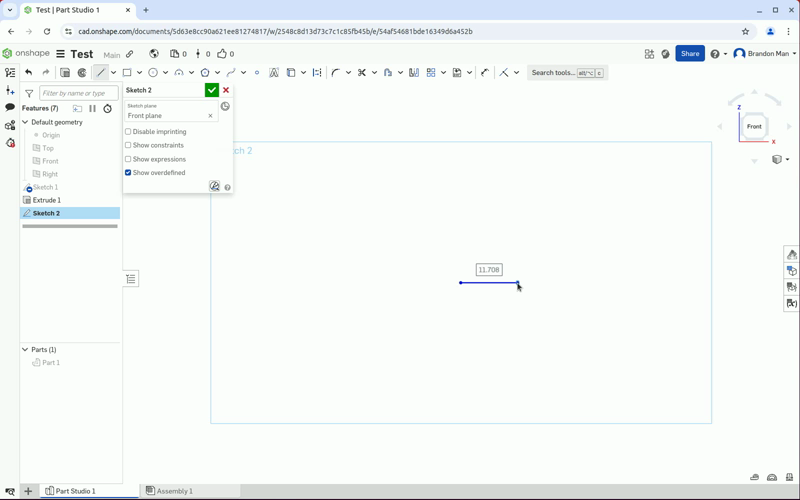
key(a)
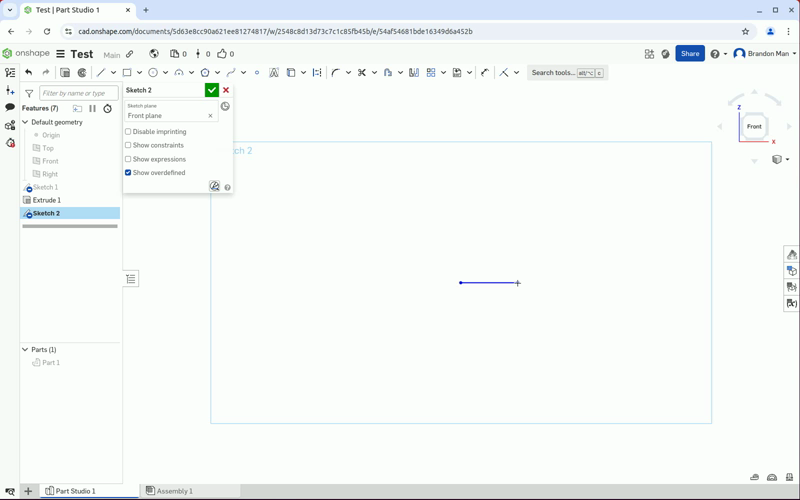
mouse_move(517, 282)
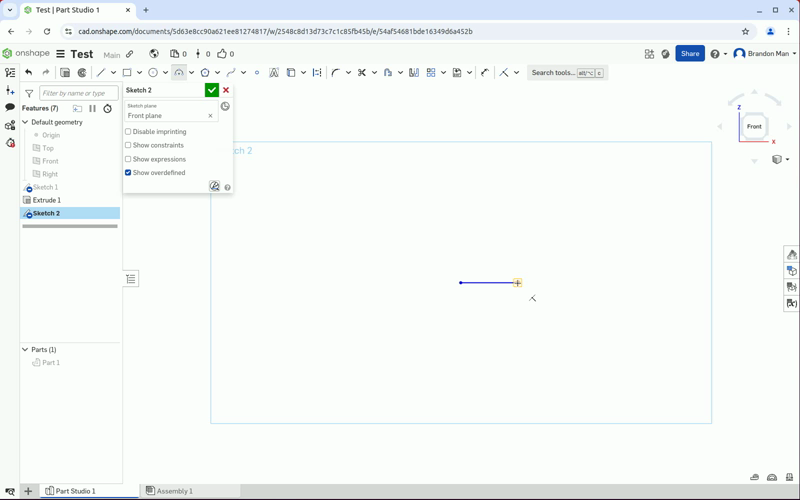
click(517, 282)
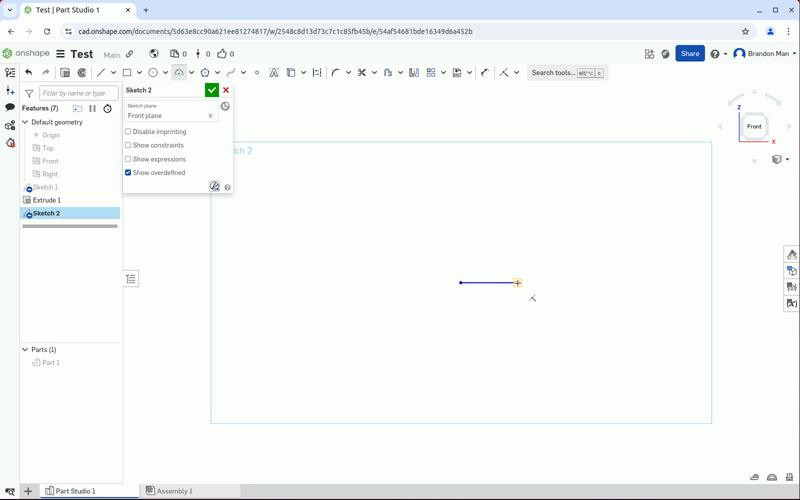
key_down(shift)
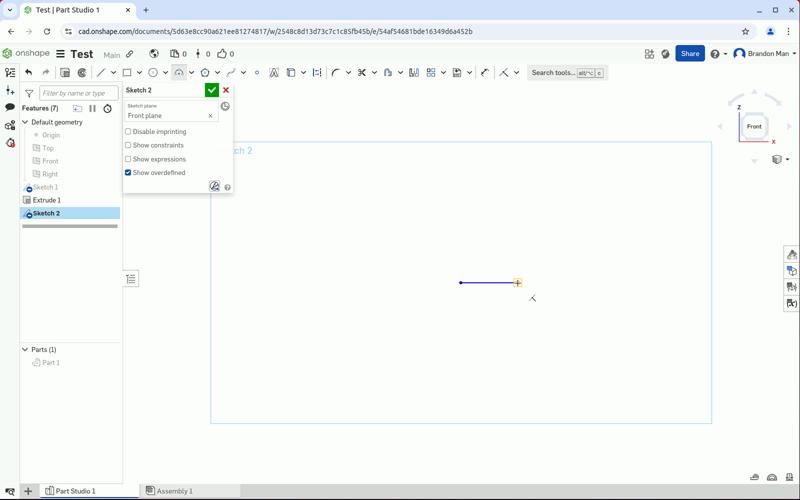
mouse_move(517, 170)
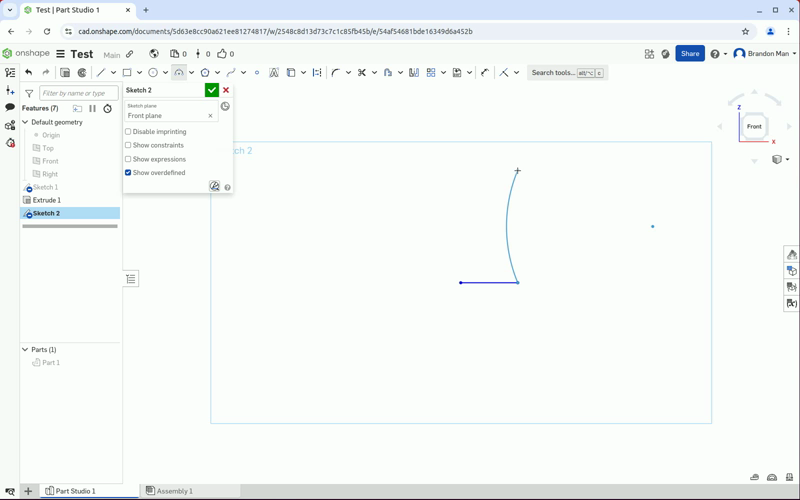
click(517, 170)
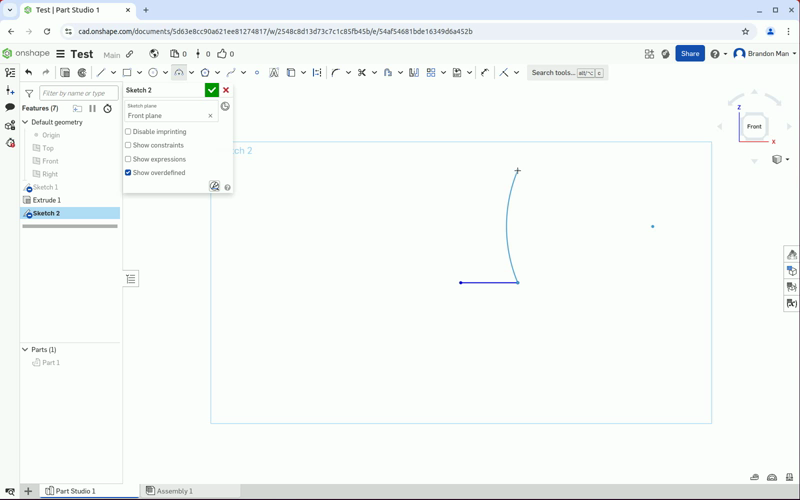
mouse_move(573, 226)
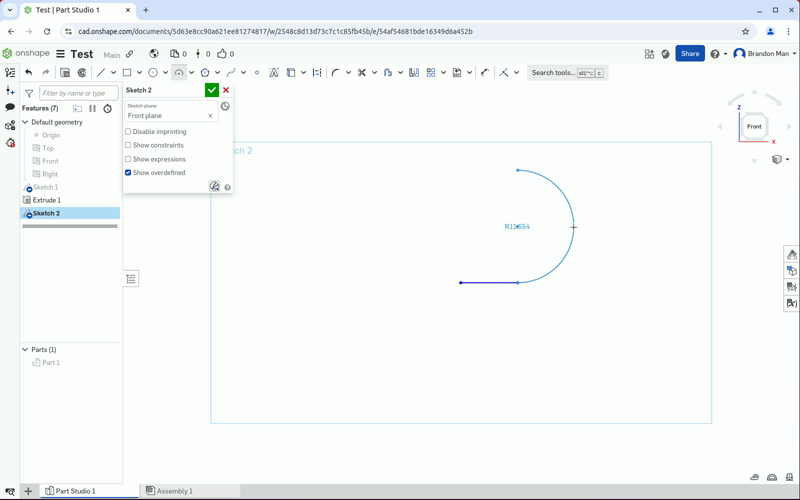
click(573, 226)
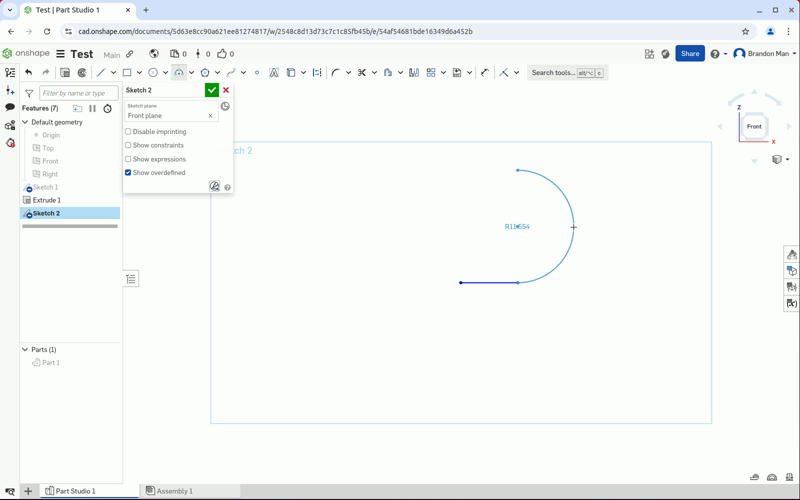
key_up(shift)
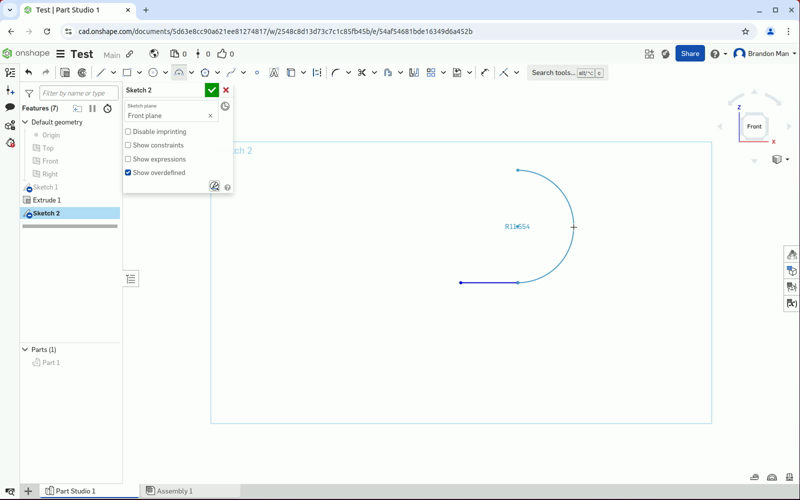
key(esc)
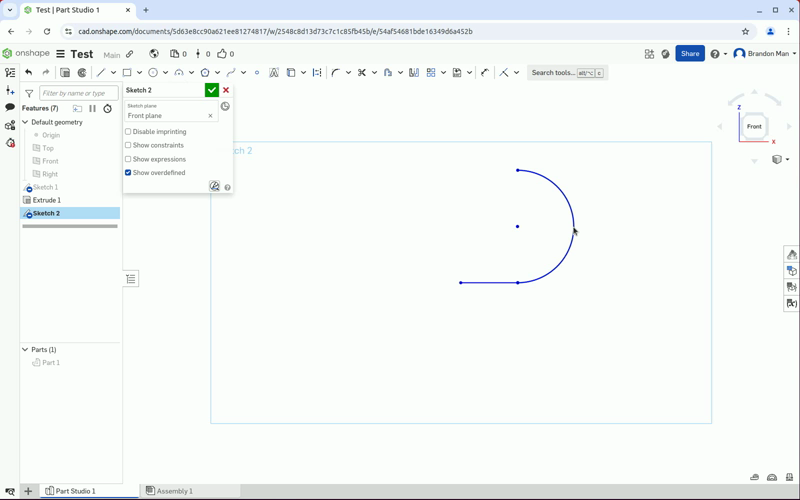
key(l)
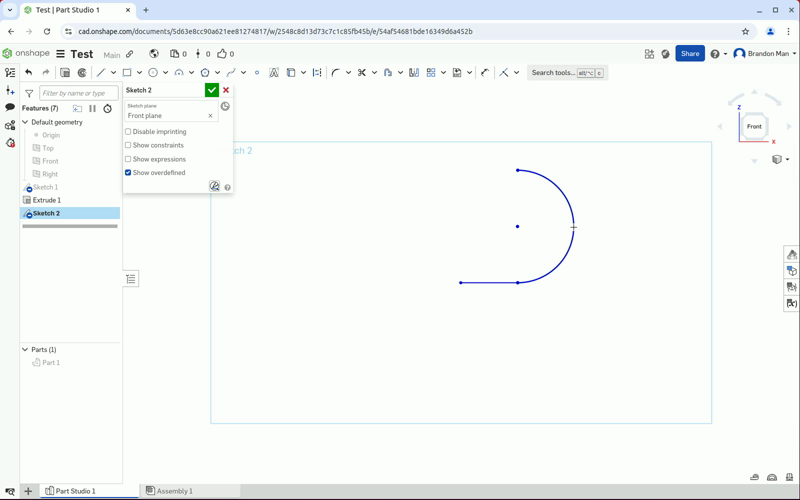
mouse_move(517, 170)
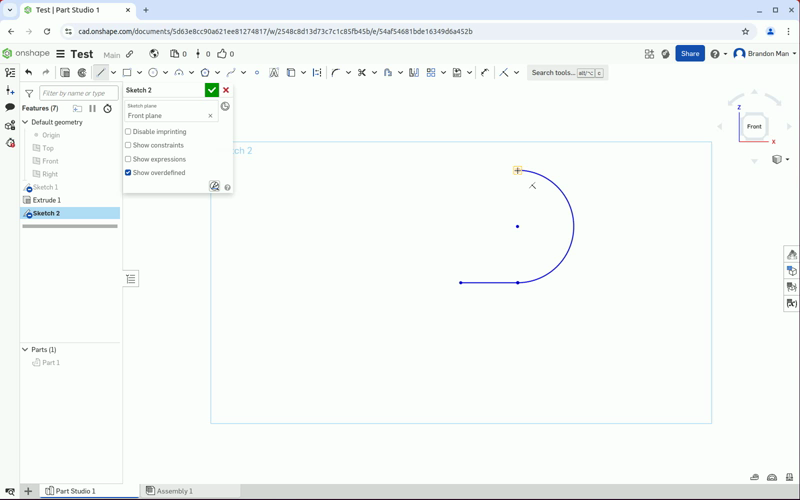
click(517, 170)
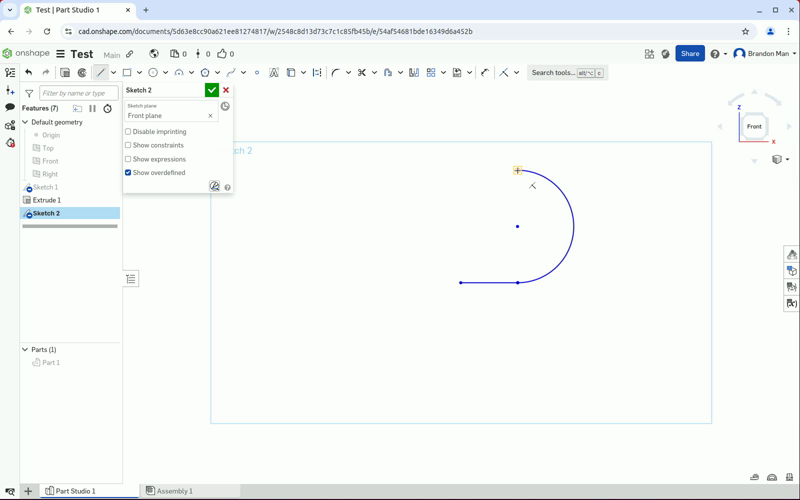
key_down(shift)
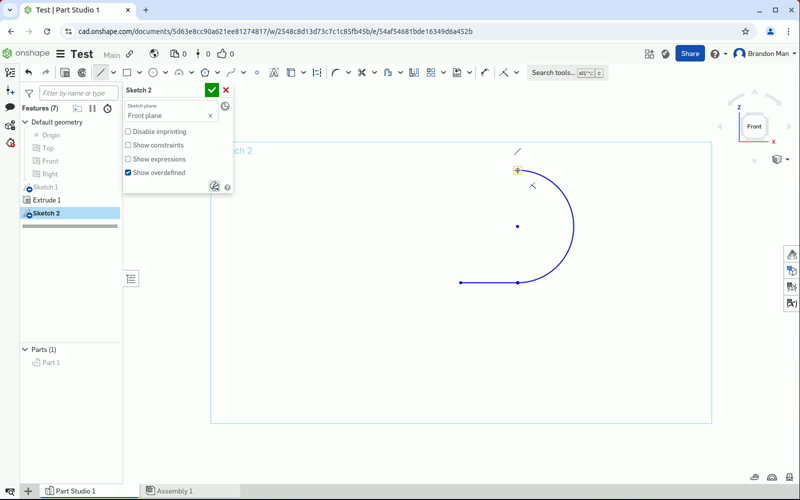
mouse_move(547, 170)
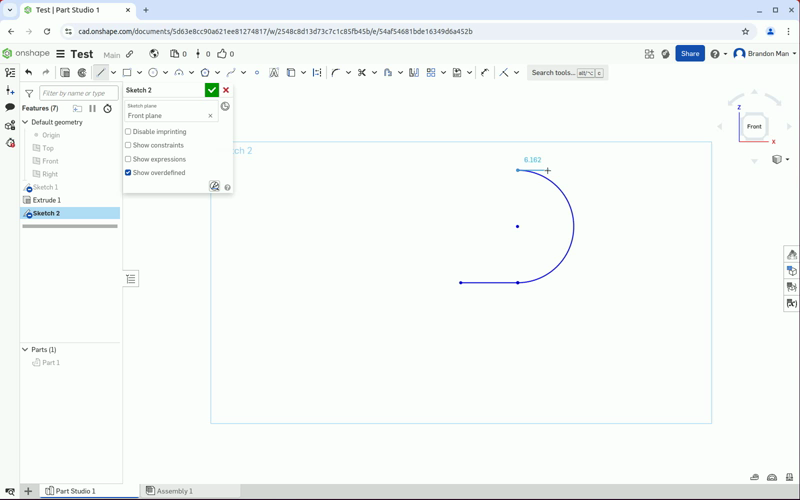
mouse_move(460, 170)
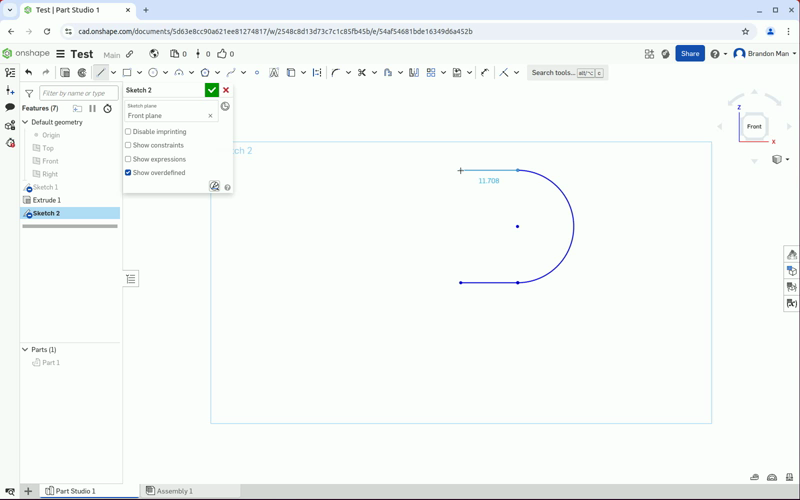
click(460, 170)
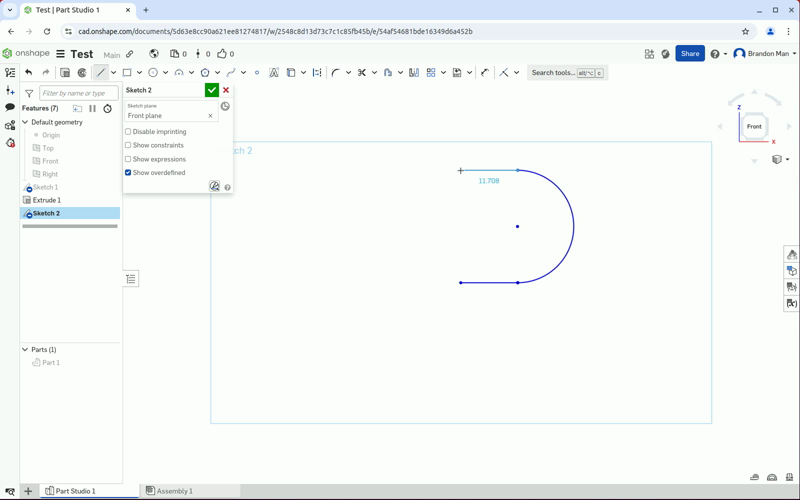
key_up(shift)
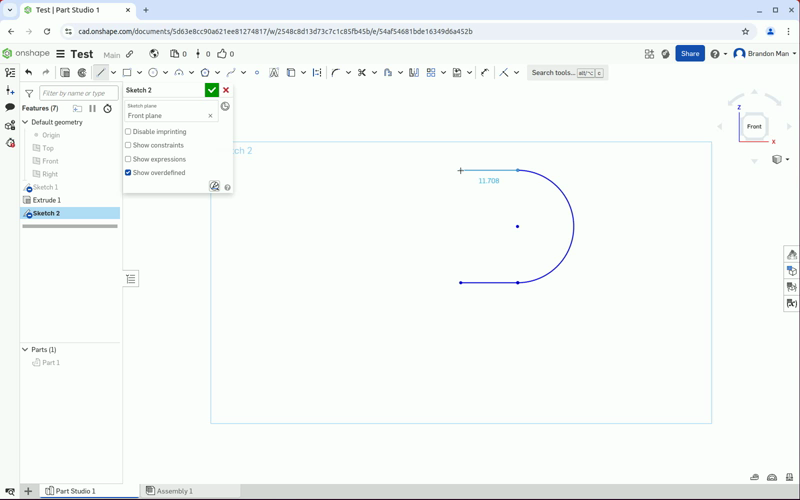
key_down(shift)
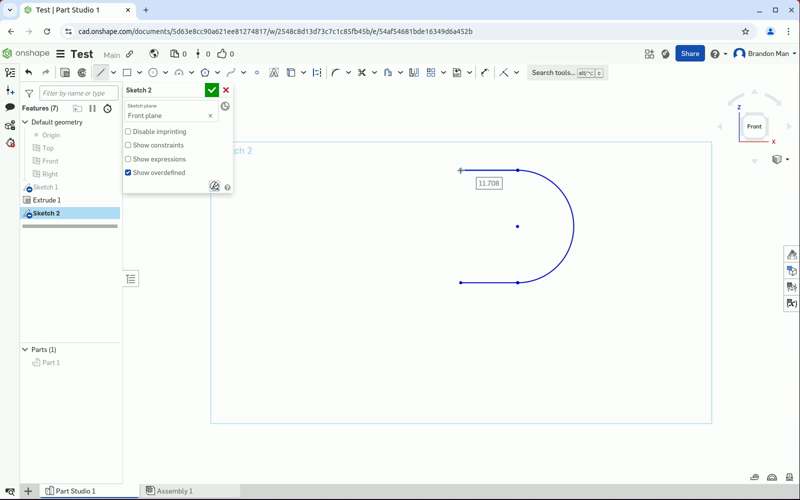
mouse_move(460, 282)
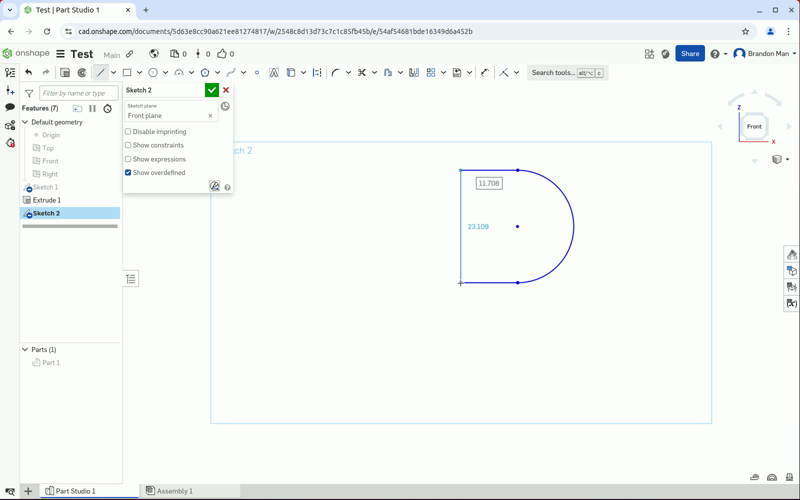
key_up(shift)
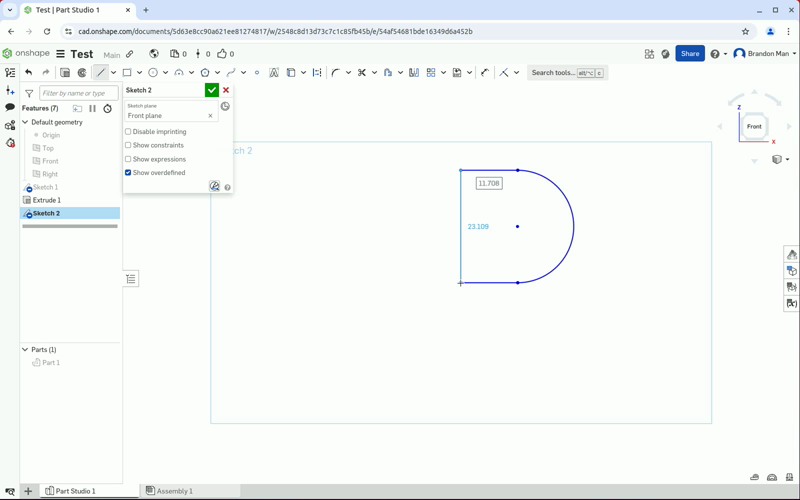
click(460, 282)
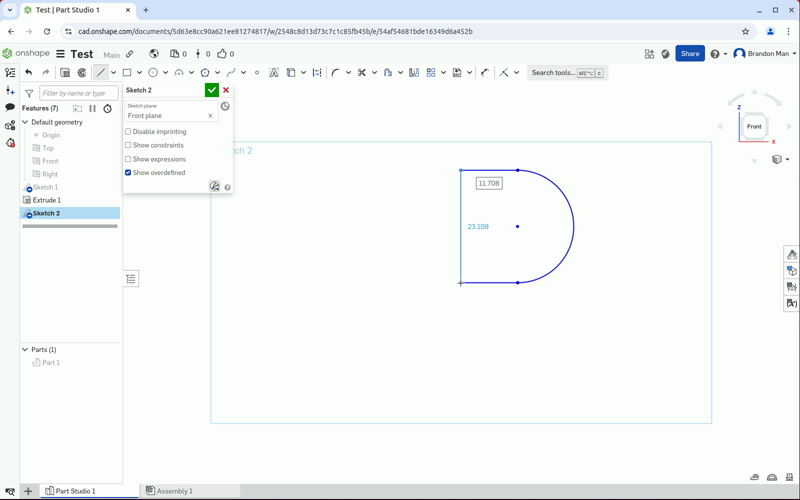
key(esc)
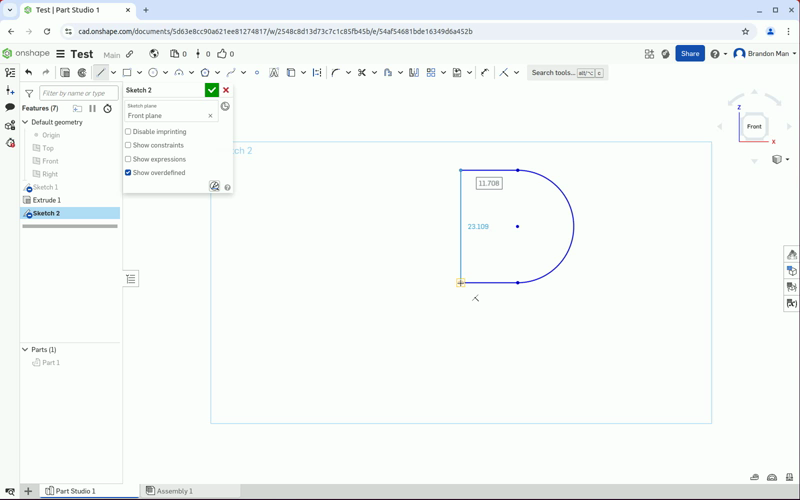
key(c)
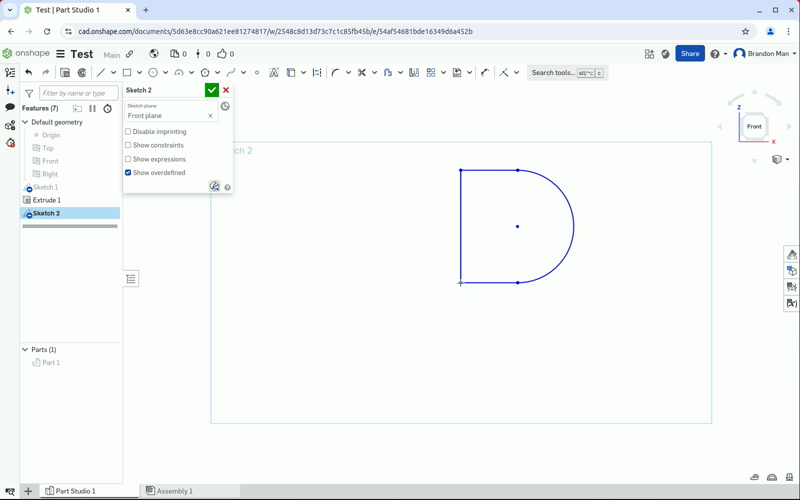
key_down(shift)
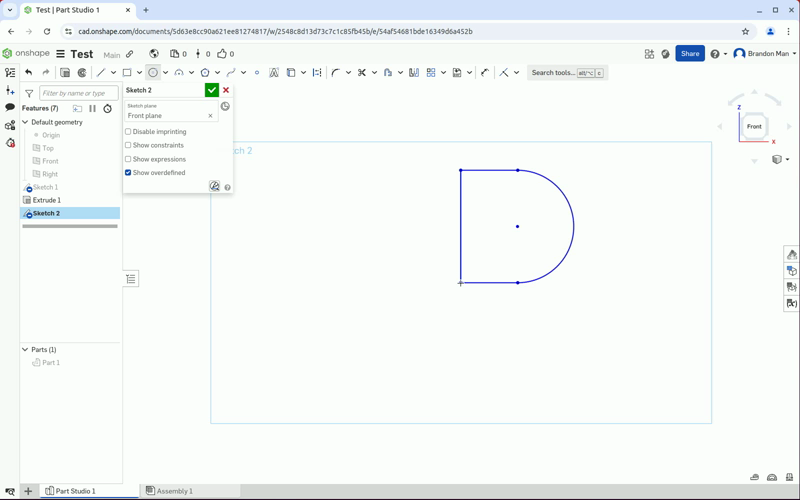
mouse_move(517, 226)
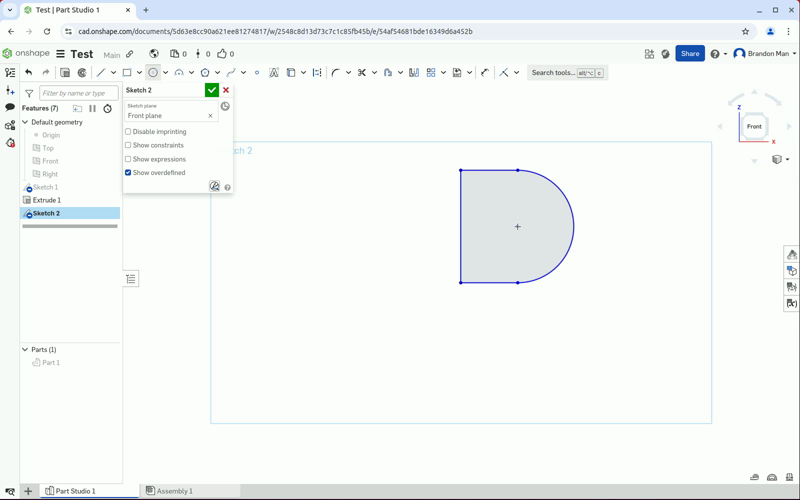
scroll(6)
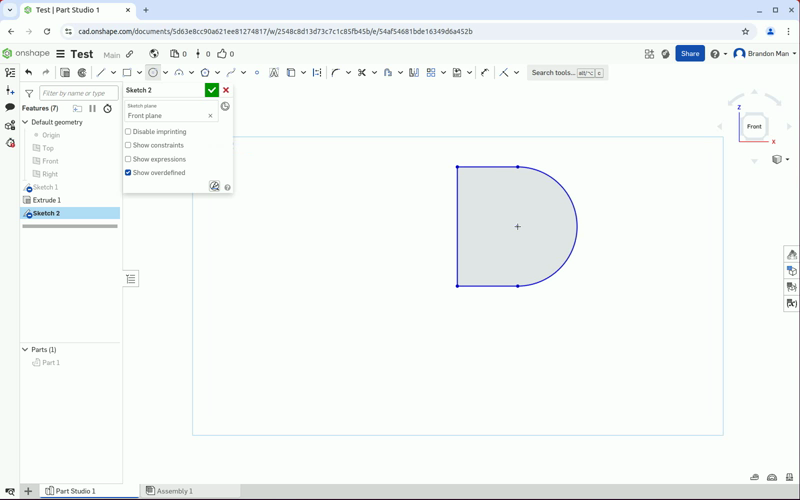
scroll(6)
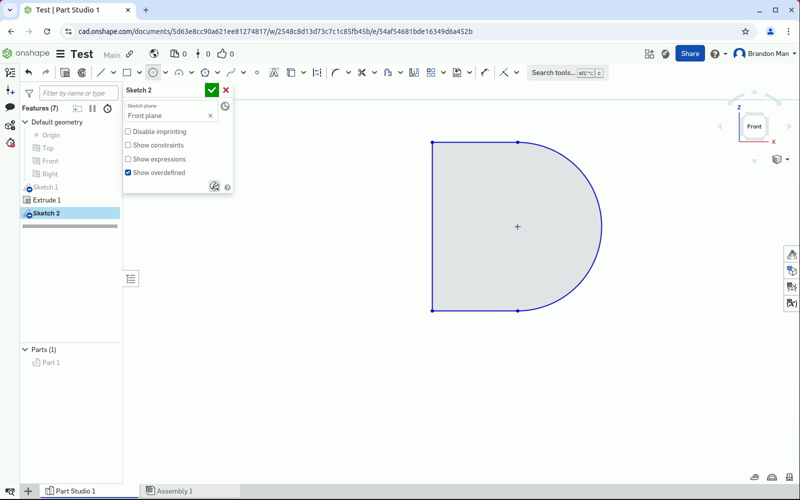
scroll(6)
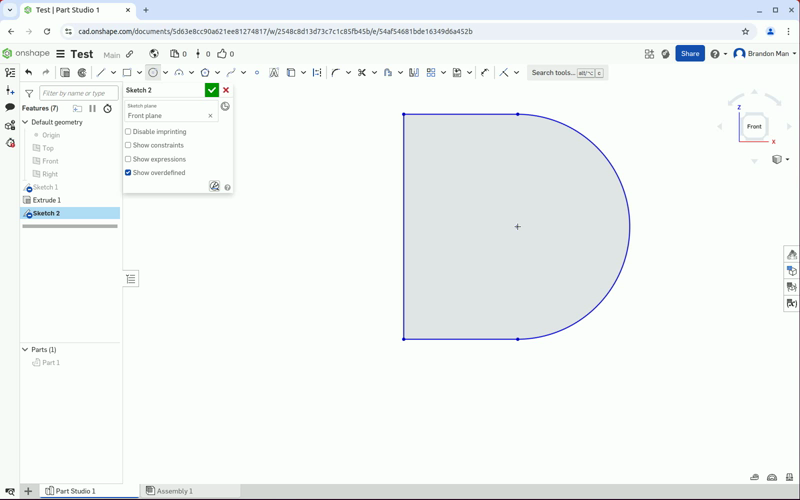
scroll(6)
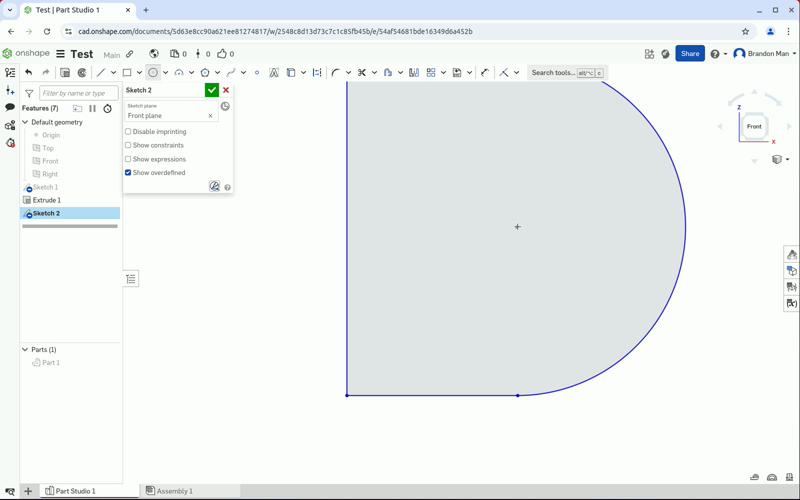
scroll(6)
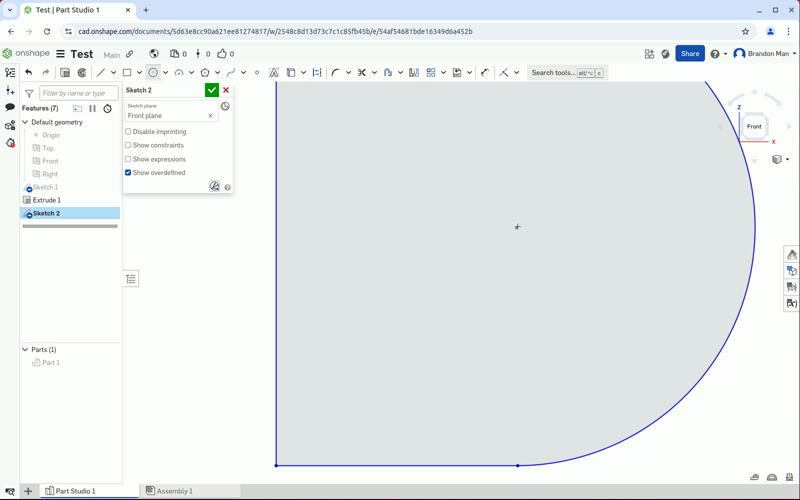
scroll(6)
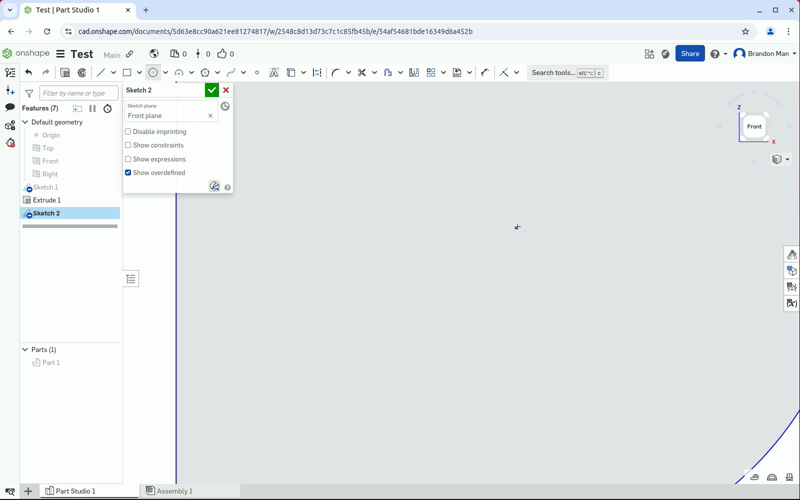
scroll(6)
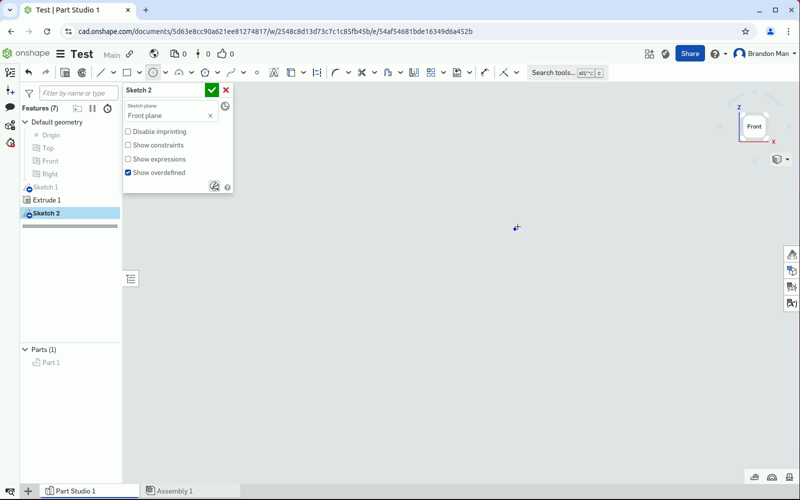
click(517, 226)
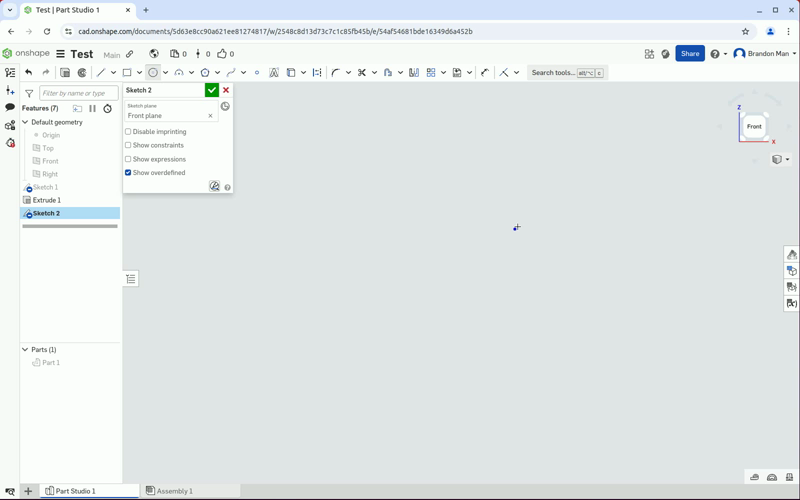
scroll(-6)
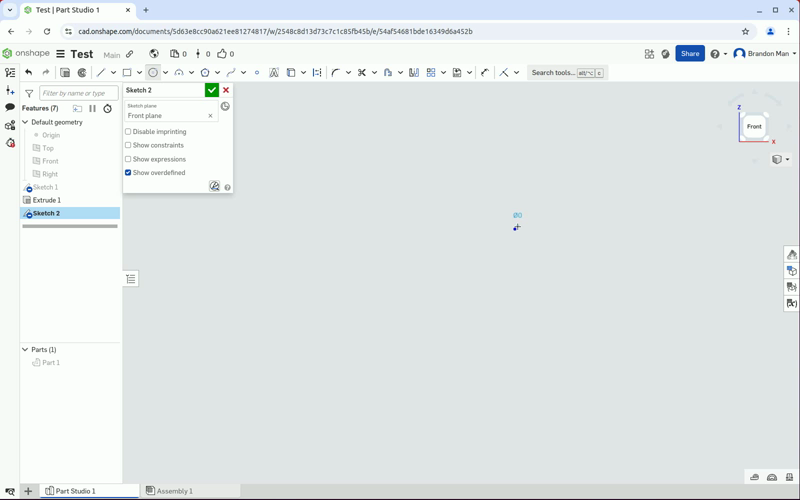
scroll(-6)
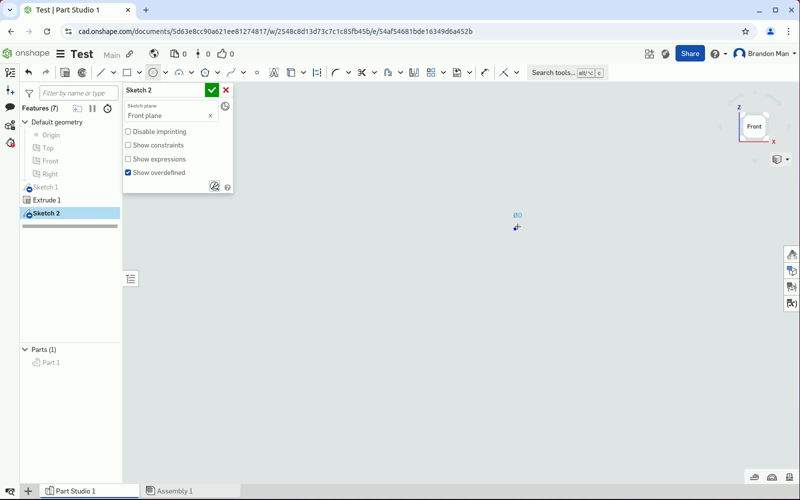
scroll(-6)
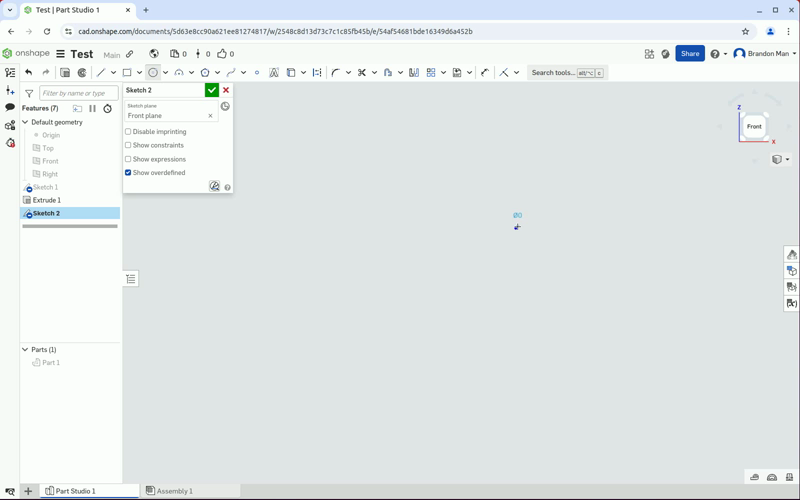
scroll(-6)
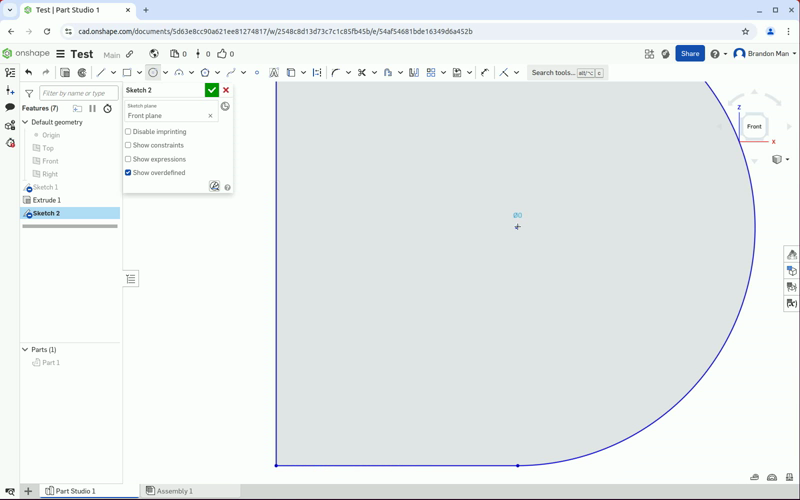
scroll(-6)
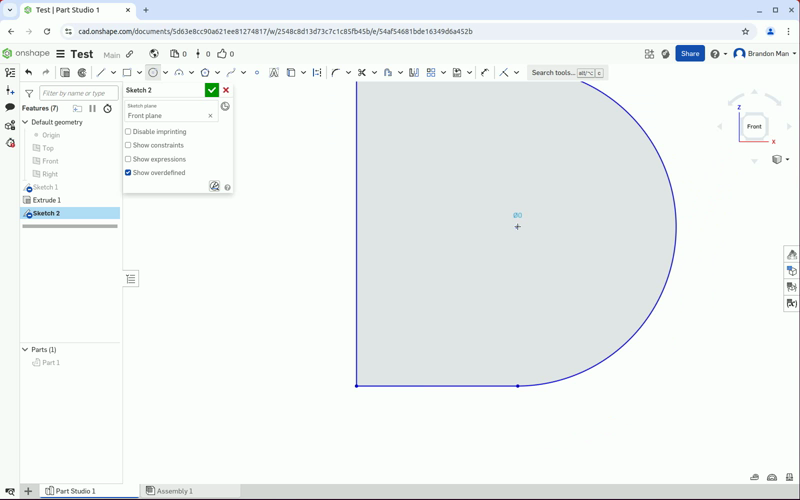
scroll(-6)
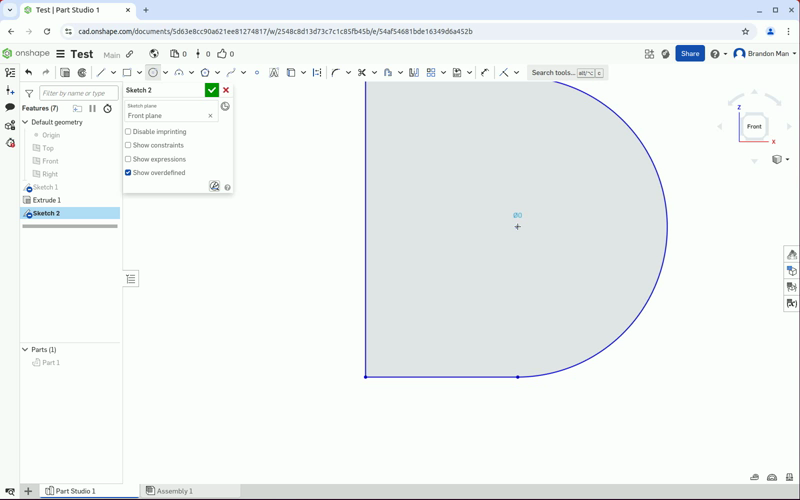
scroll(-6)
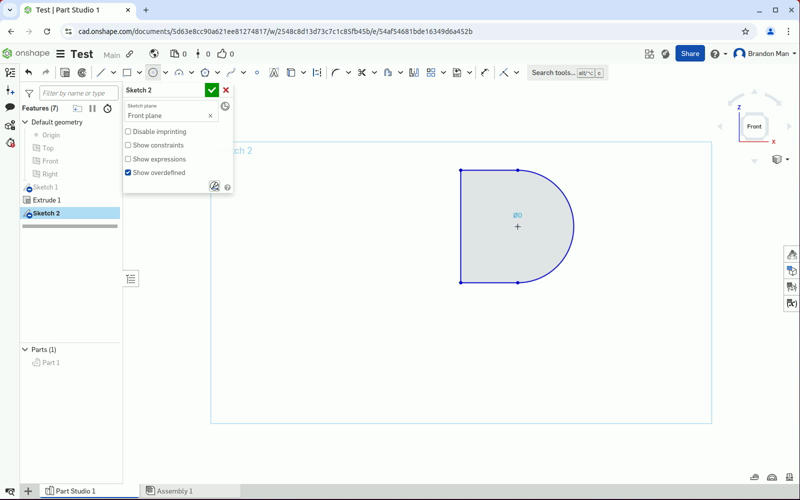
key_up(shift)
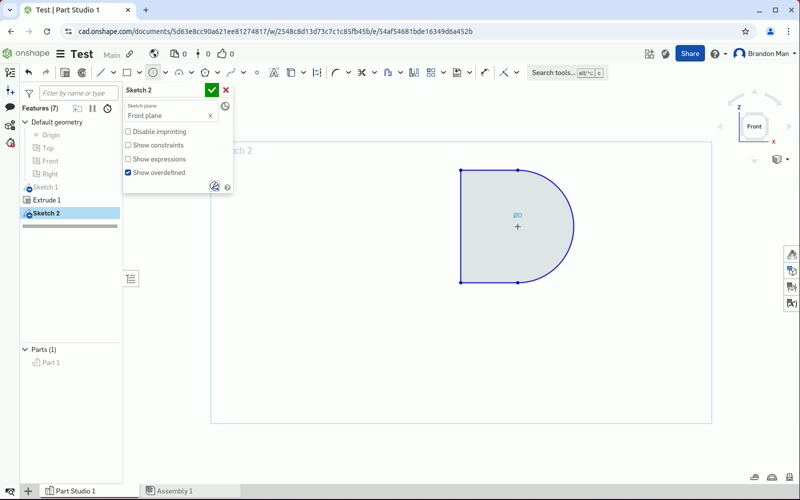
mouse_move(546, 226)
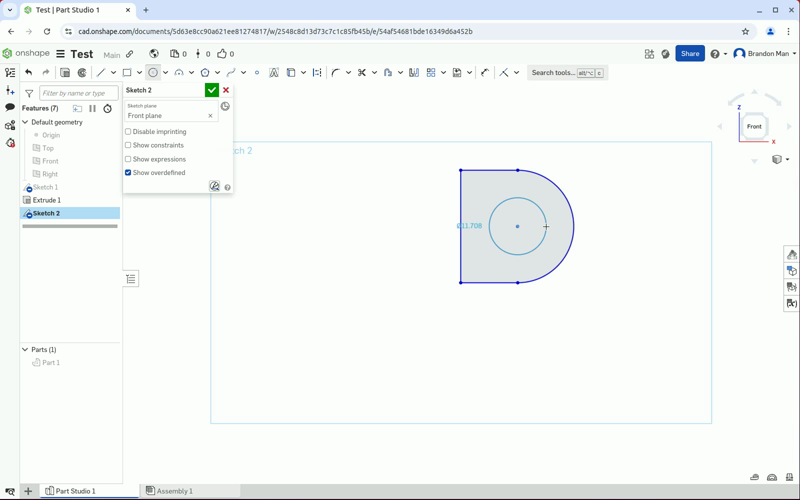
click(546, 226)
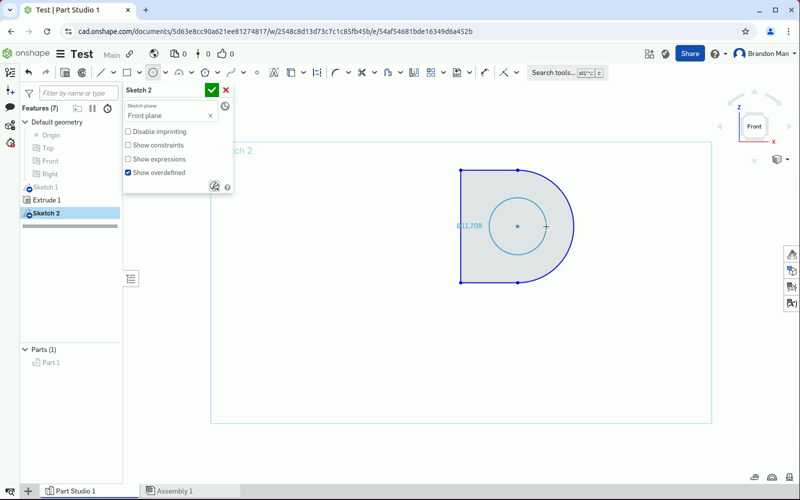
key(esc)
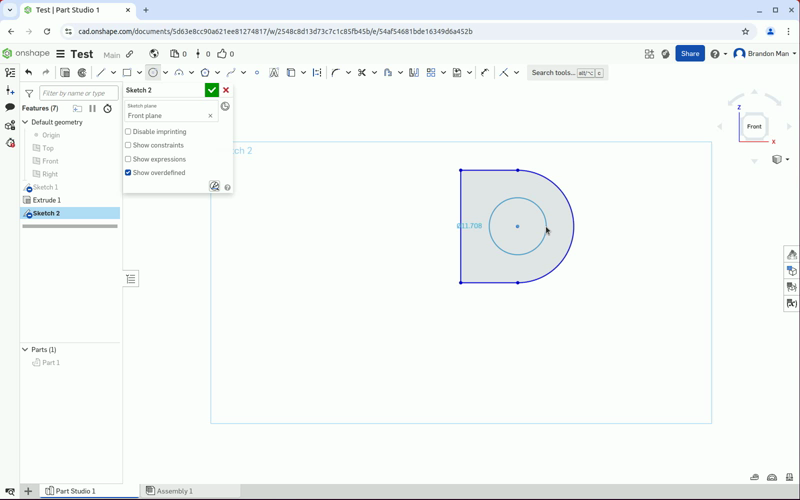
mouse_move(559, 200)
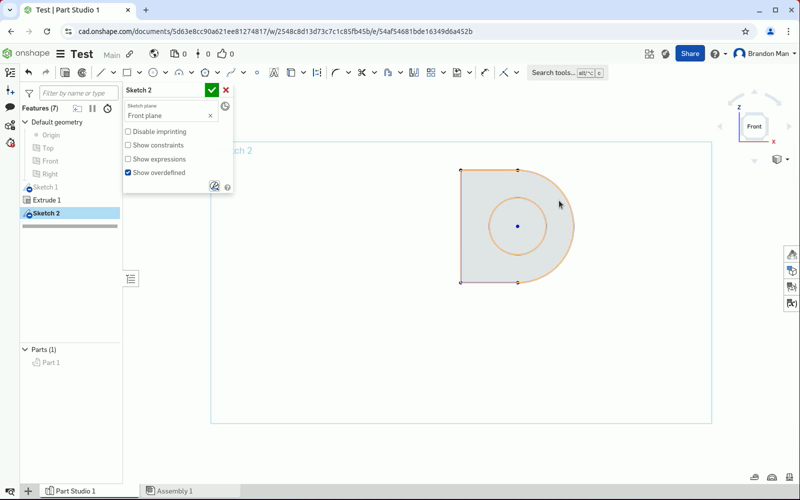
click(559, 200)
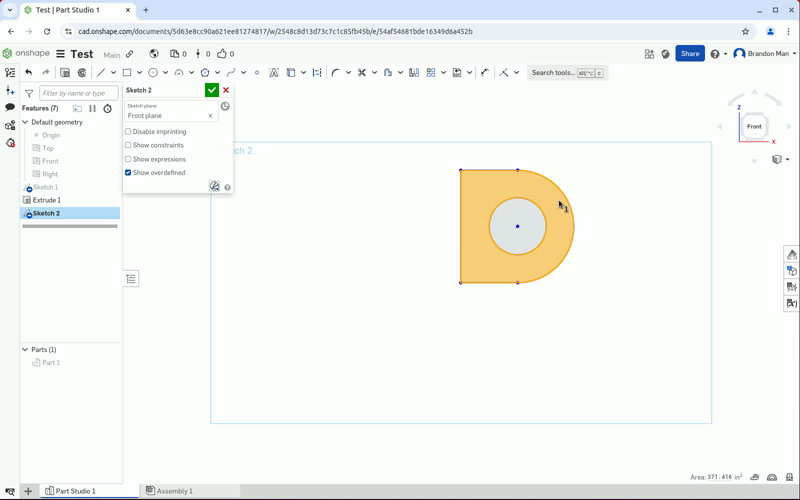
mouse_move(73, 352)
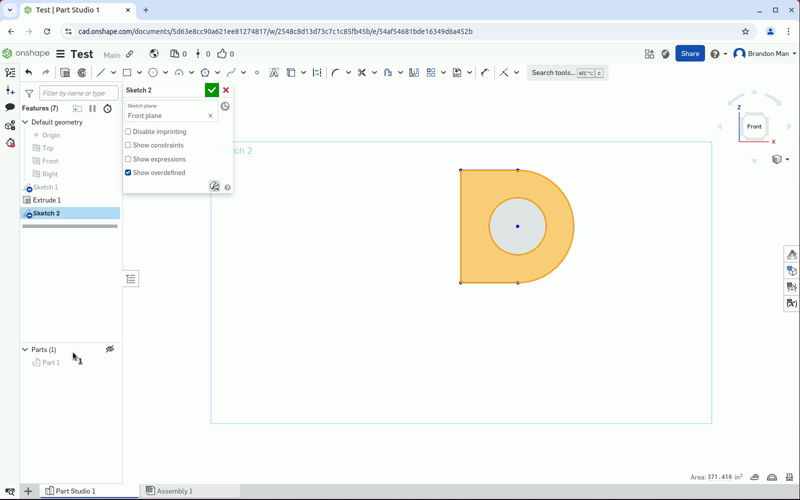
key(shift+y)
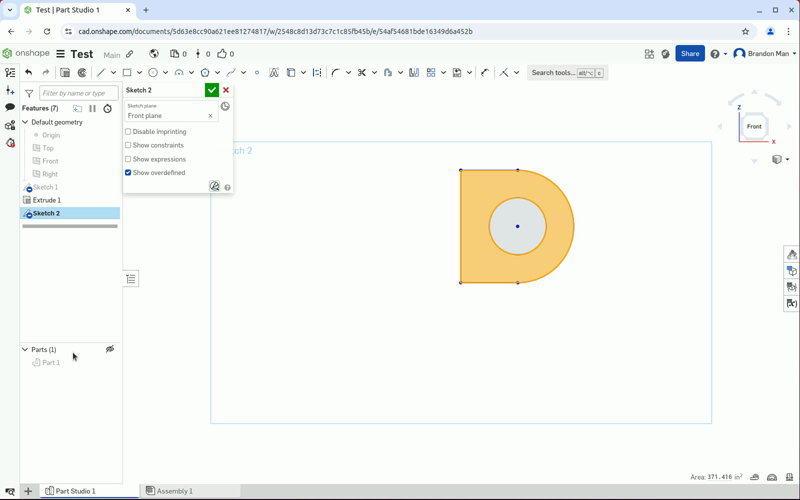
key(shift+e)
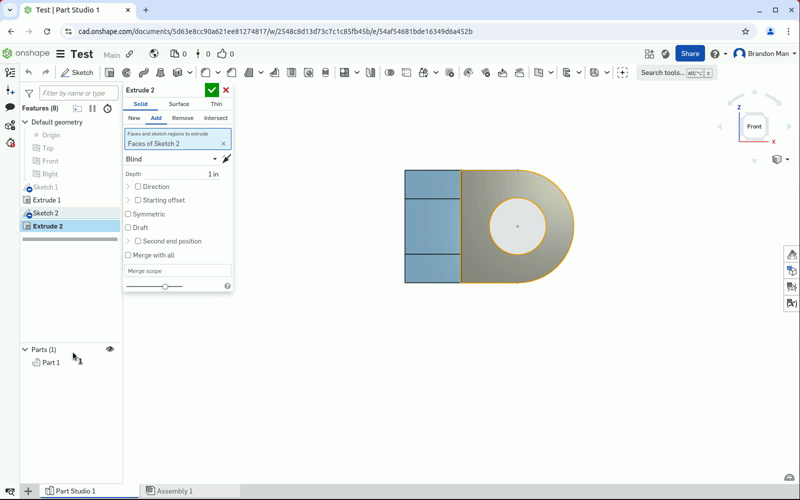
mouse_move(143, 106)
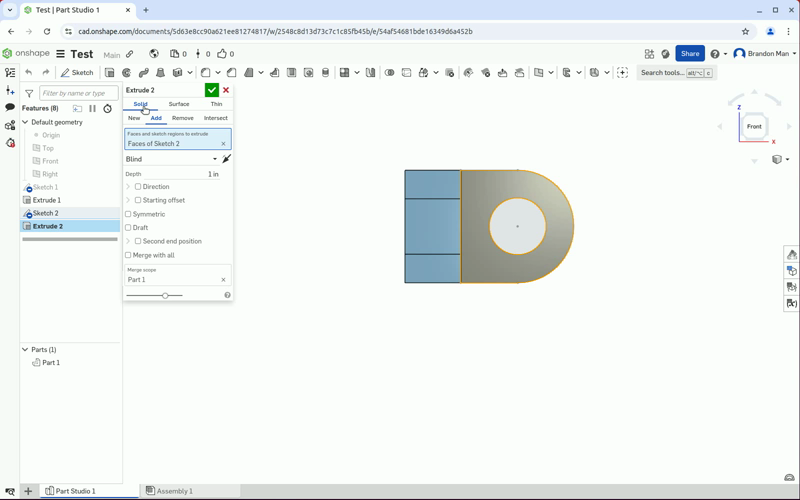
click(143, 106)
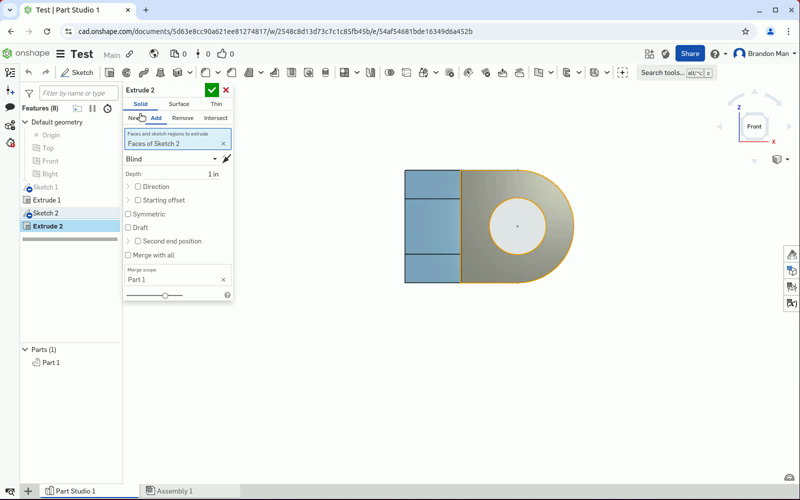
mouse_move(137, 120)
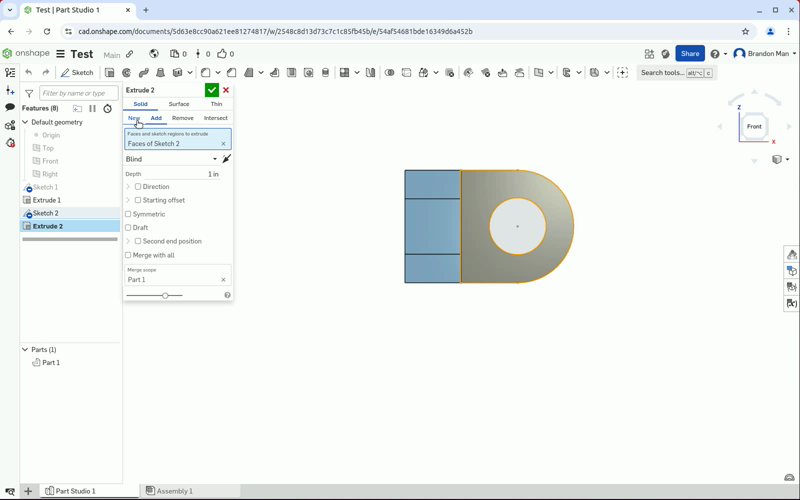
click(137, 120)
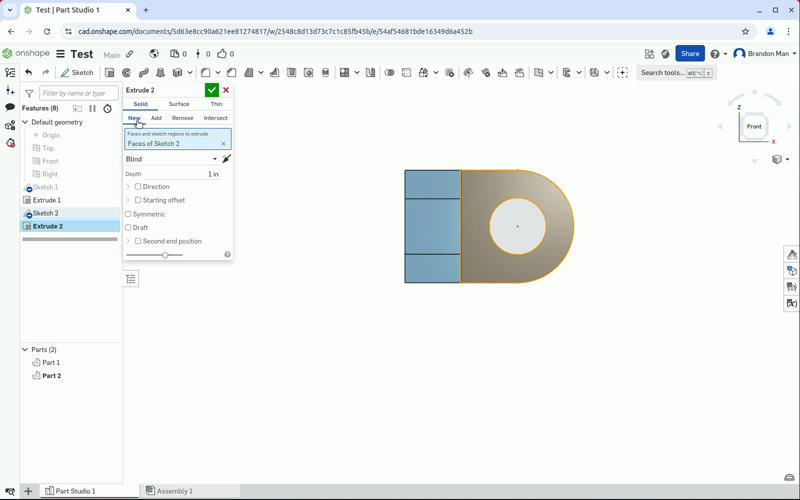
key(tab, 4)
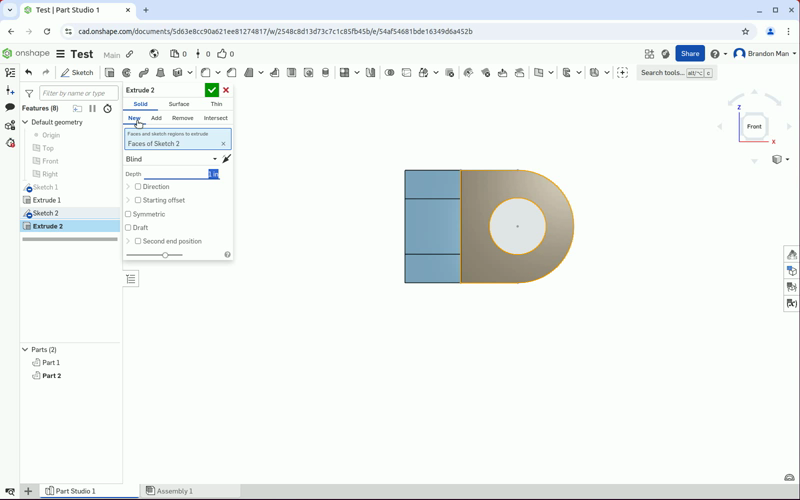
text(11.554)
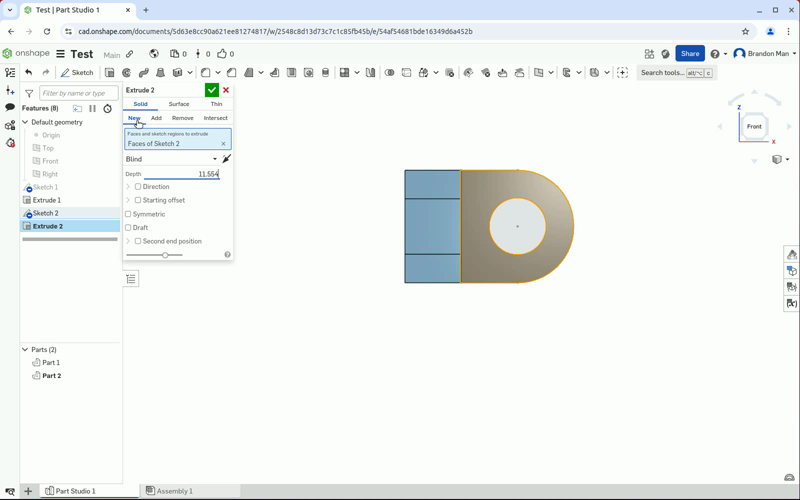
key(enter)
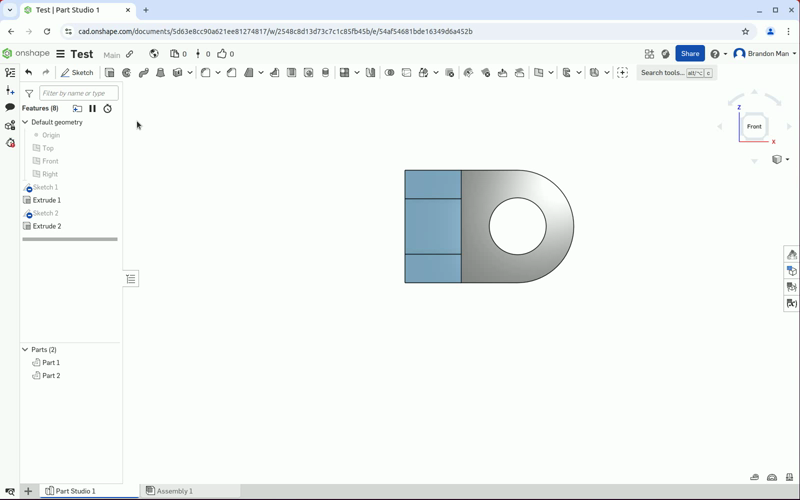
key(shift+h)
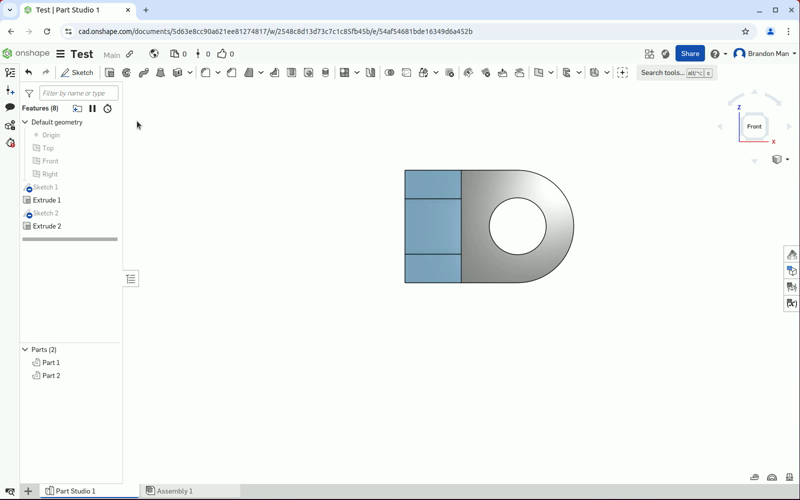
key(shift+h)
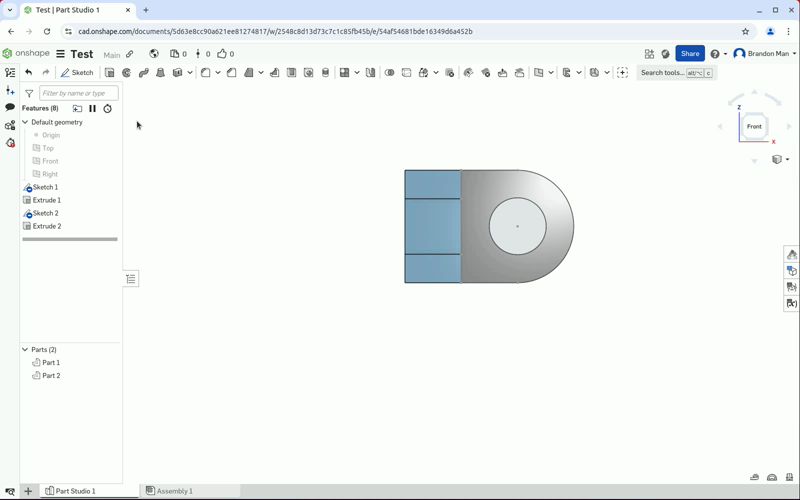
key(shift+7)
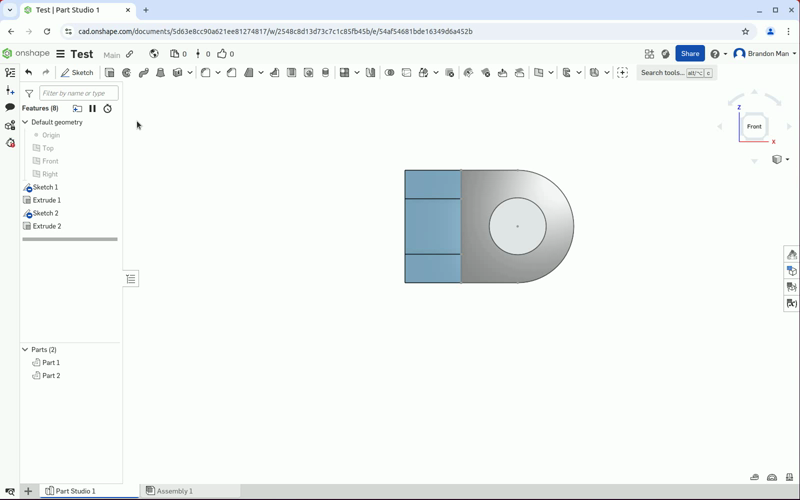
key(left, 2)
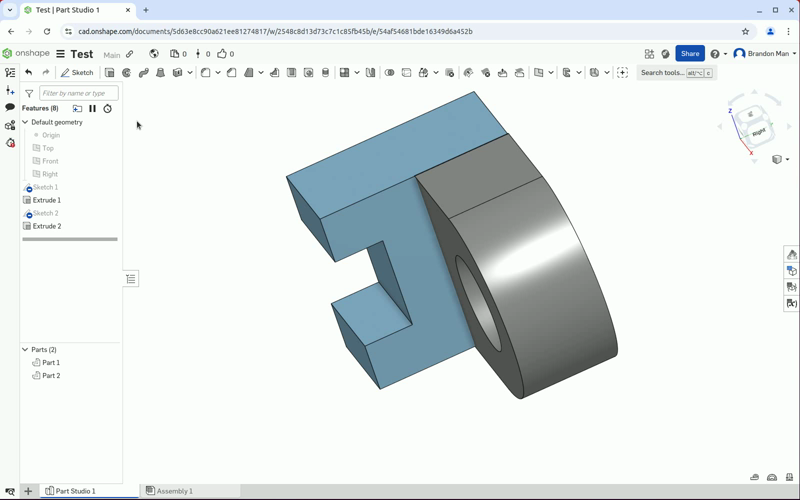
key(down, 2)
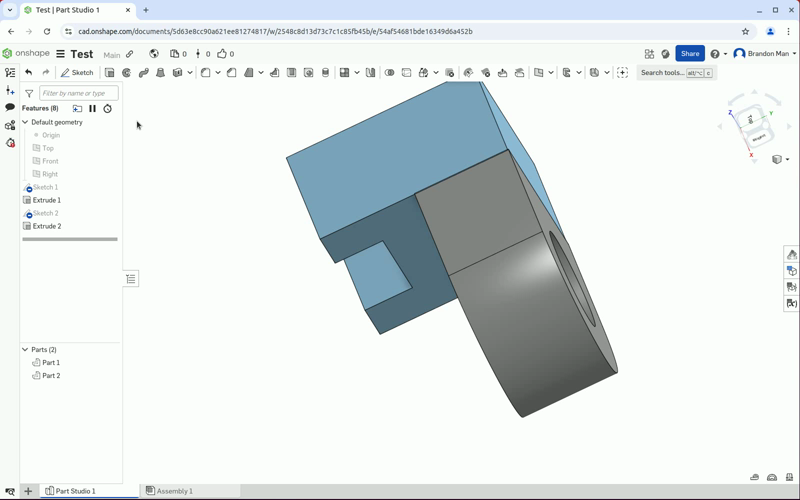
key(up, 2)
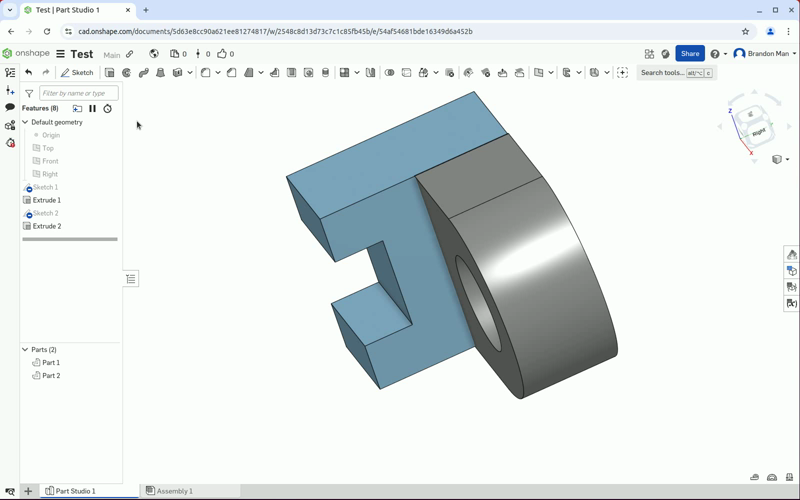
key(right, 2)
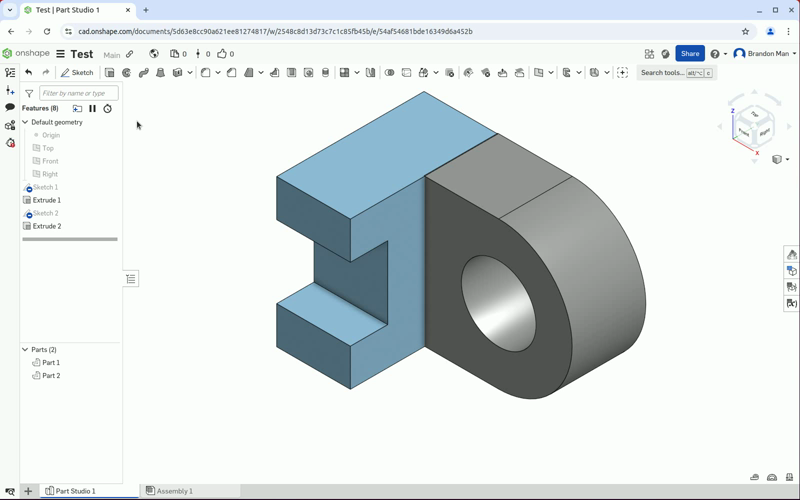
mouse_move(73, 189)
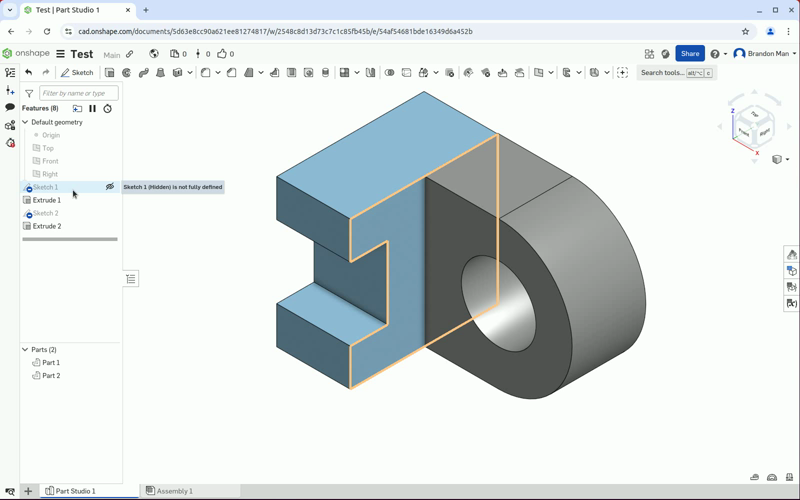
click(73, 189)